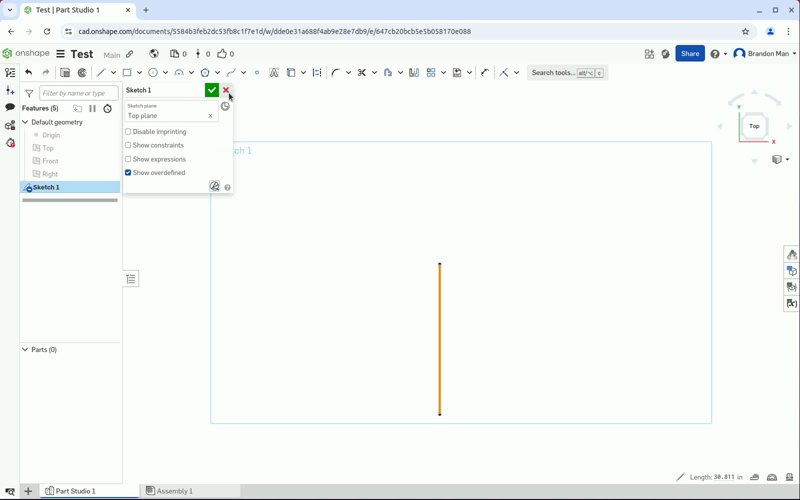
key(shift+h)
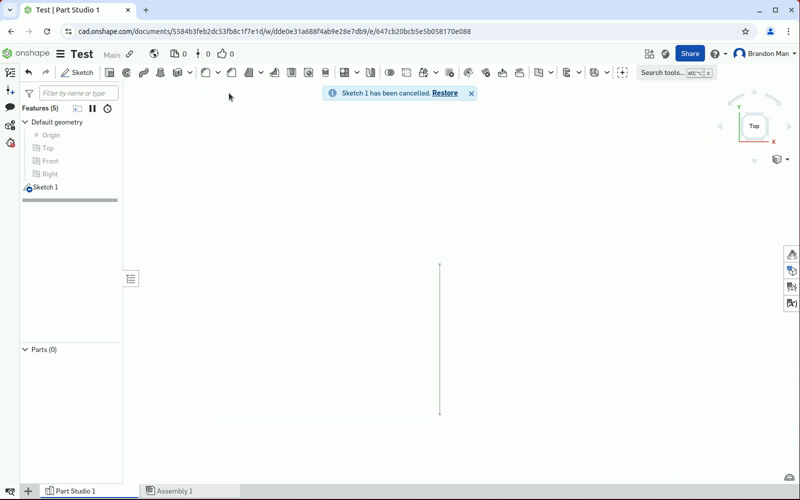
key(shift+s)
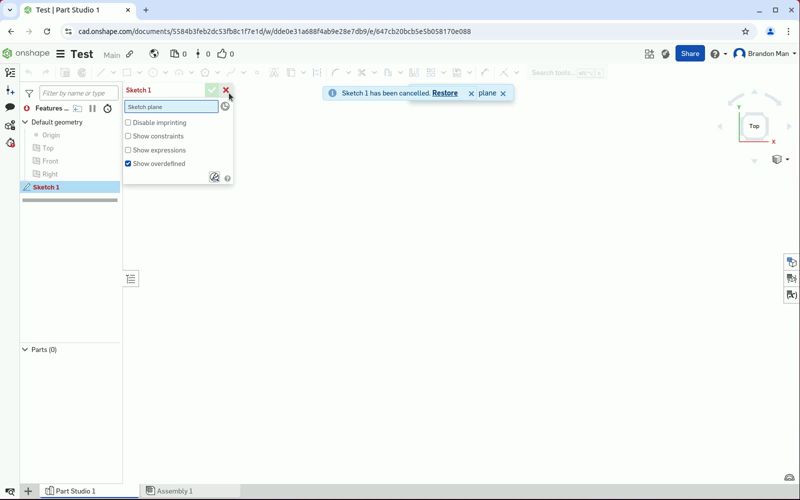
mouse_move(73, 150)
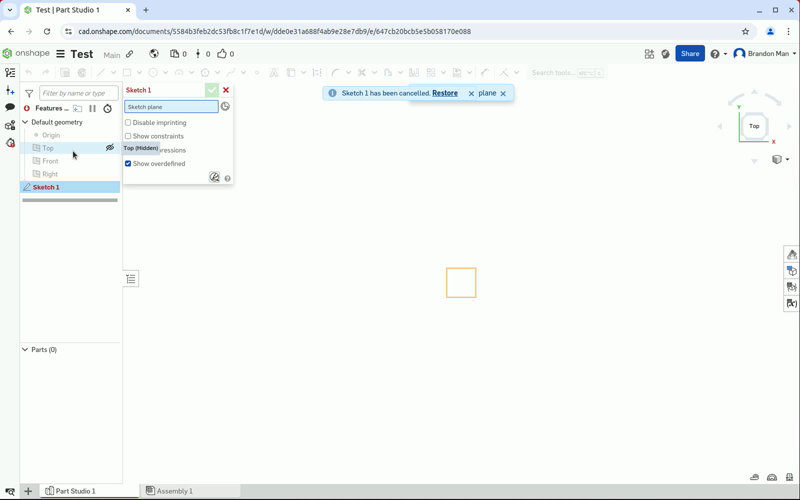
click(73, 150)
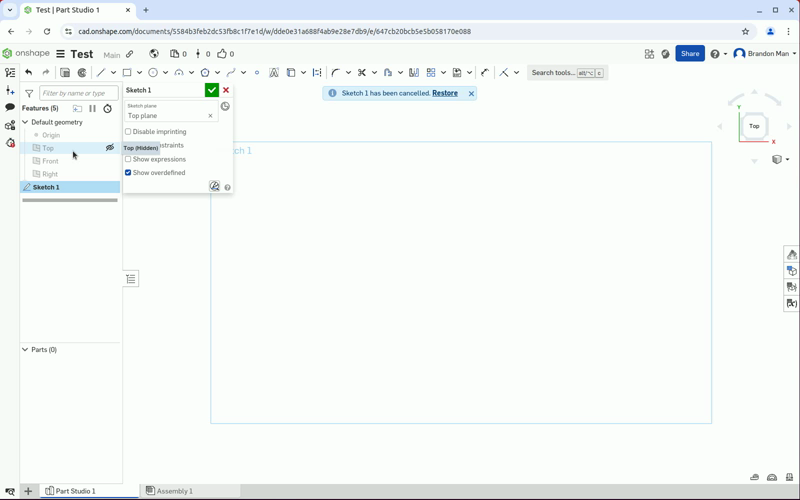
mouse_move(73, 352)
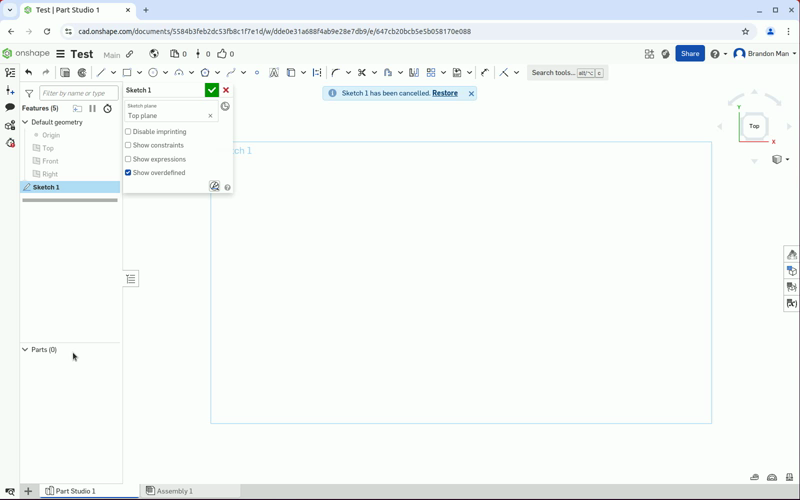
key(y)
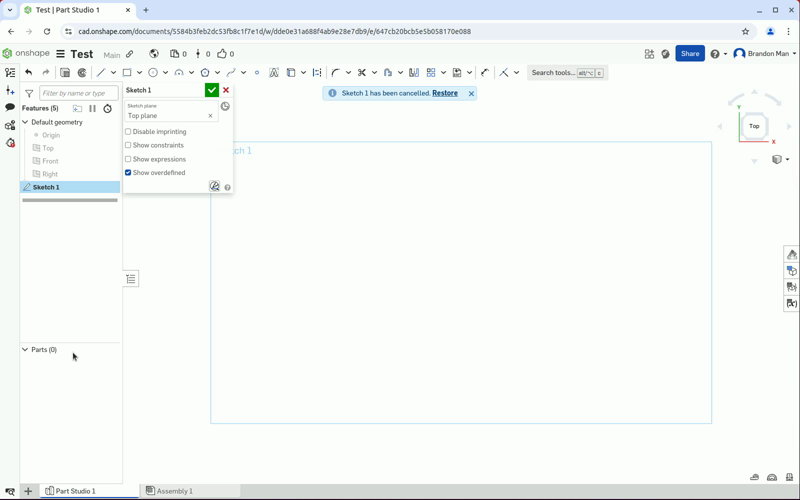
key(l)
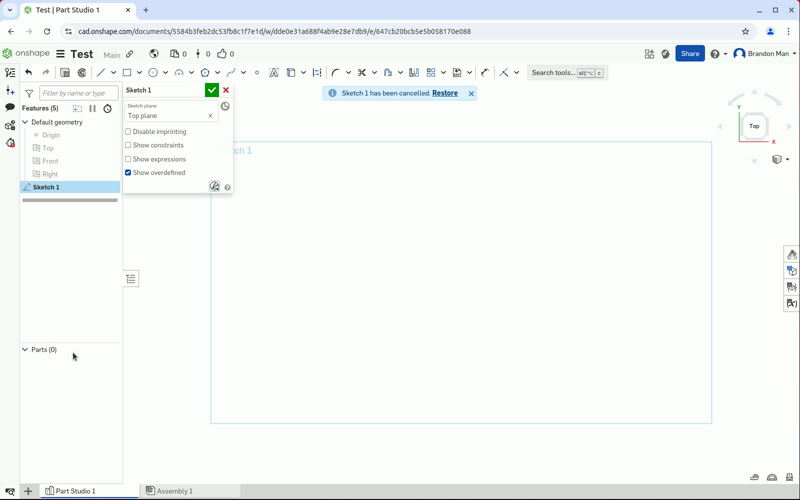
key_down(shift)
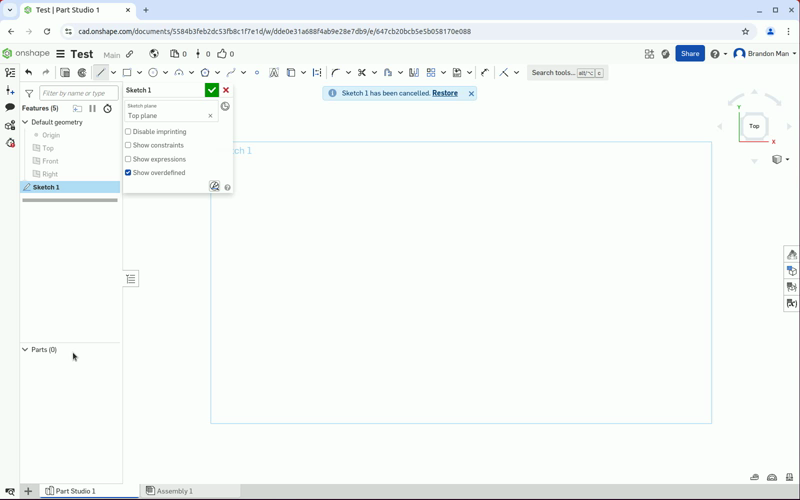
mouse_move(348, 303)
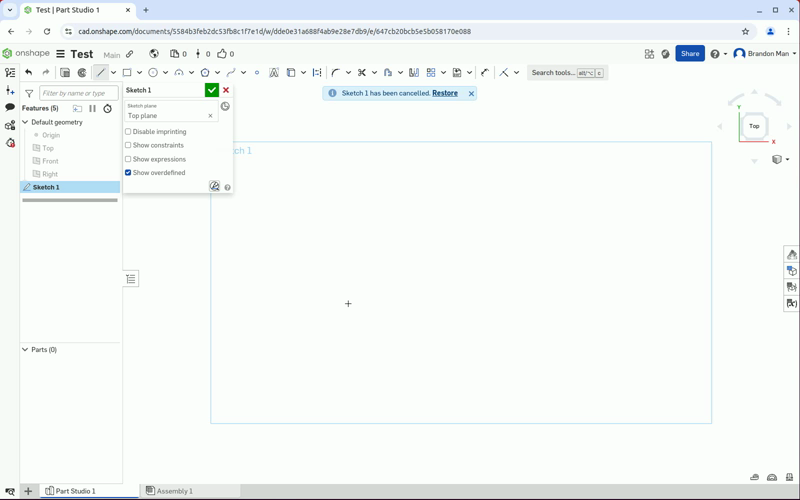
click(348, 303)
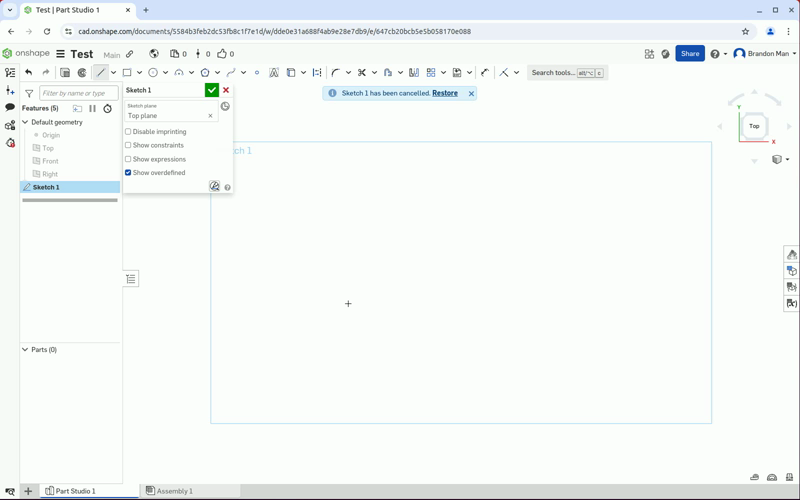
key_up(shift)
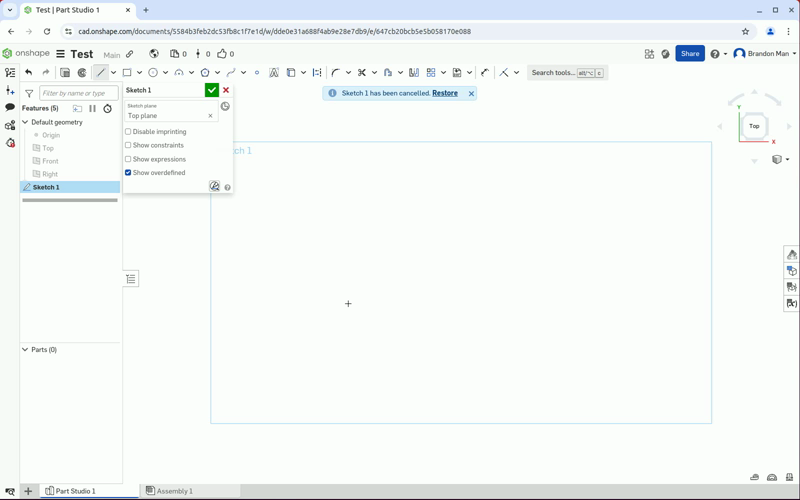
key_down(shift)
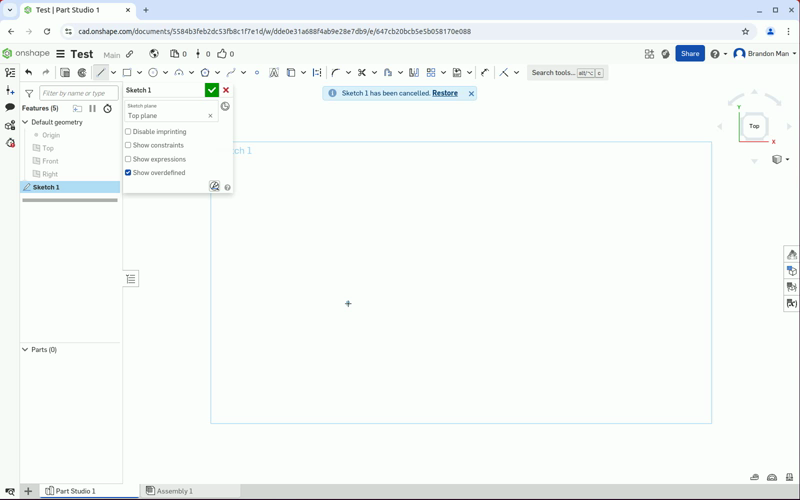
mouse_move(572, 303)
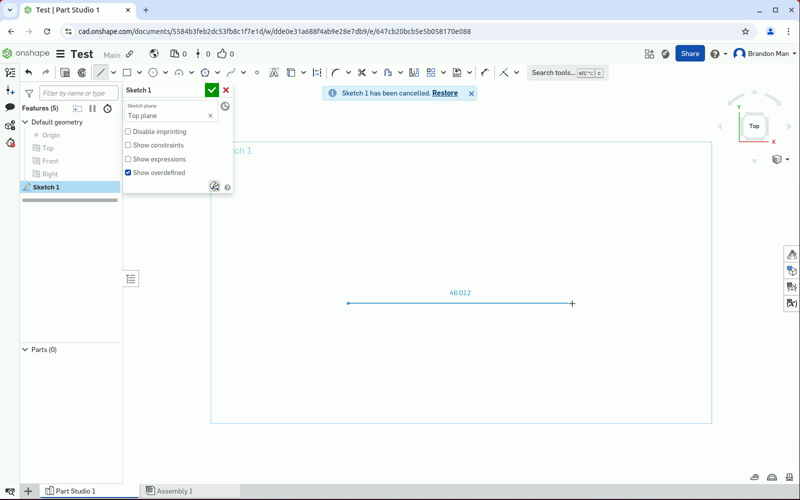
click(572, 303)
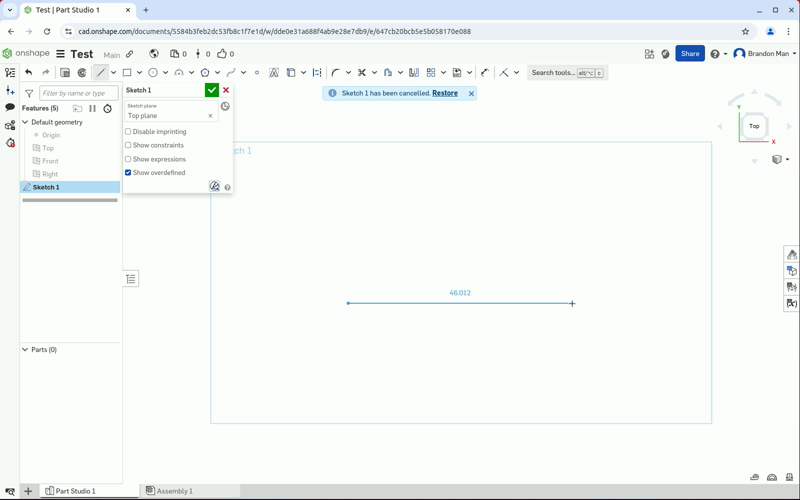
key_up(shift)
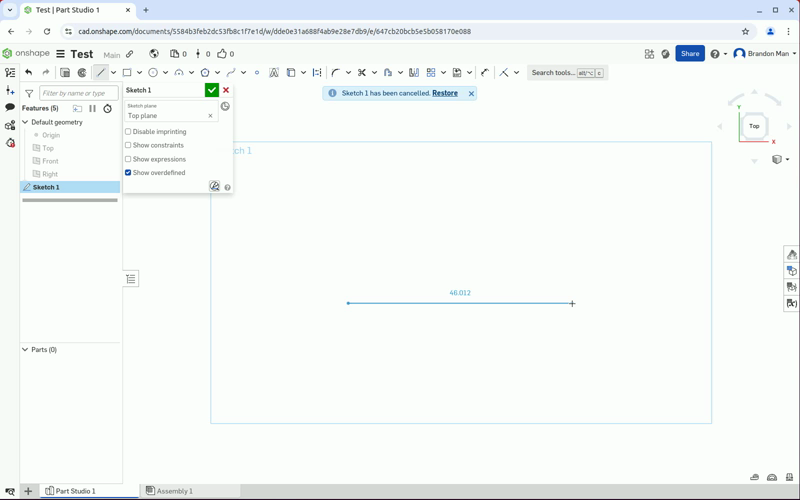
key_down(shift)
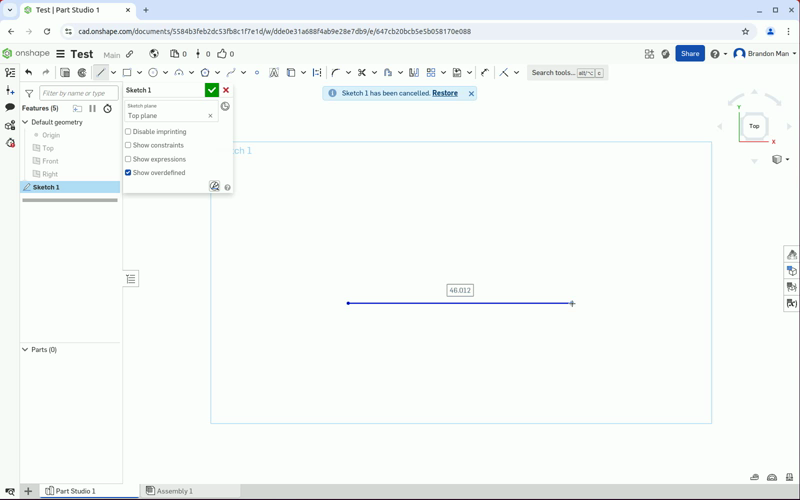
mouse_move(589, 303)
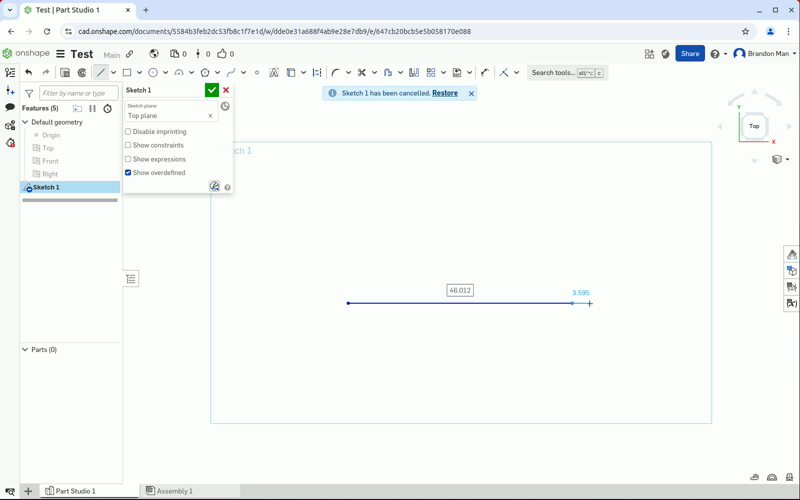
mouse_move(572, 262)
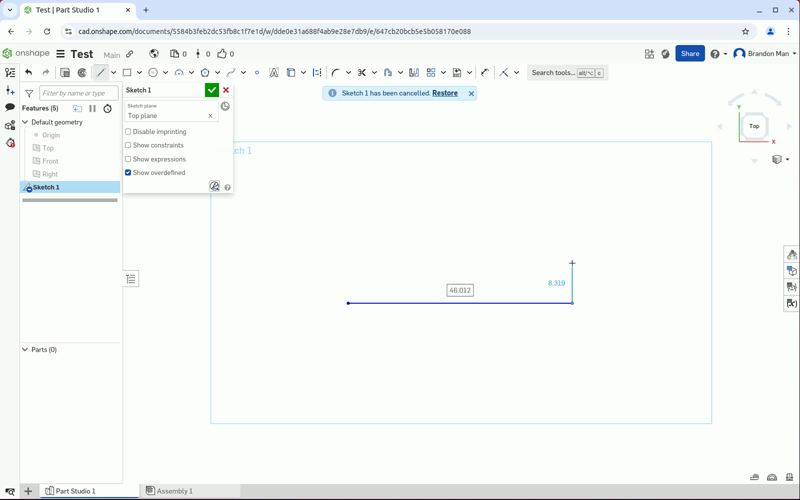
click(572, 262)
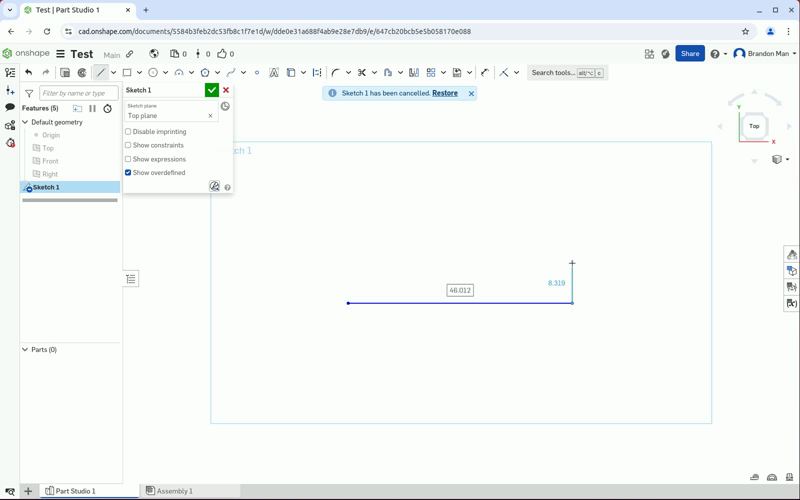
key_up(shift)
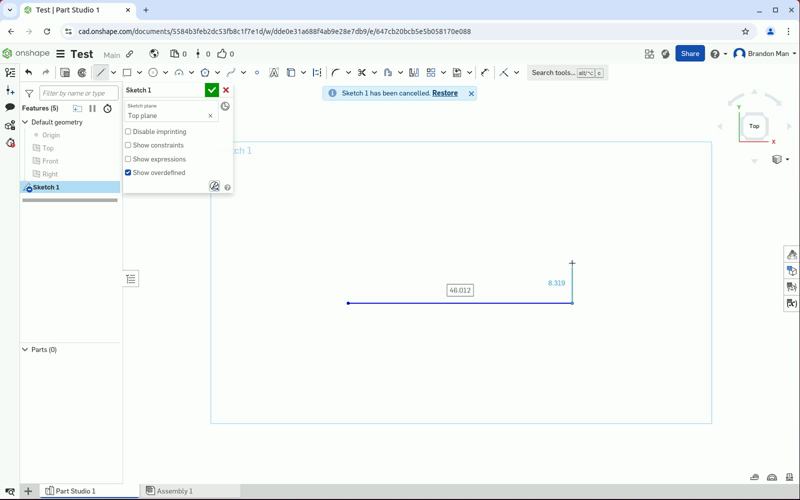
key_down(shift)
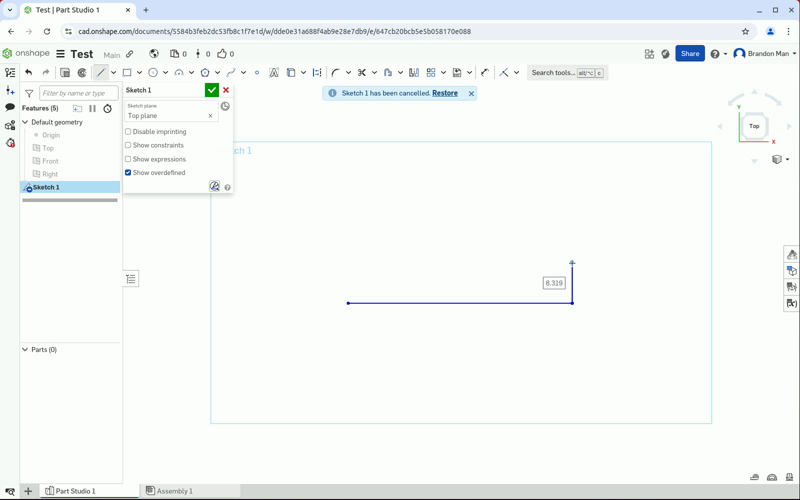
mouse_move(348, 262)
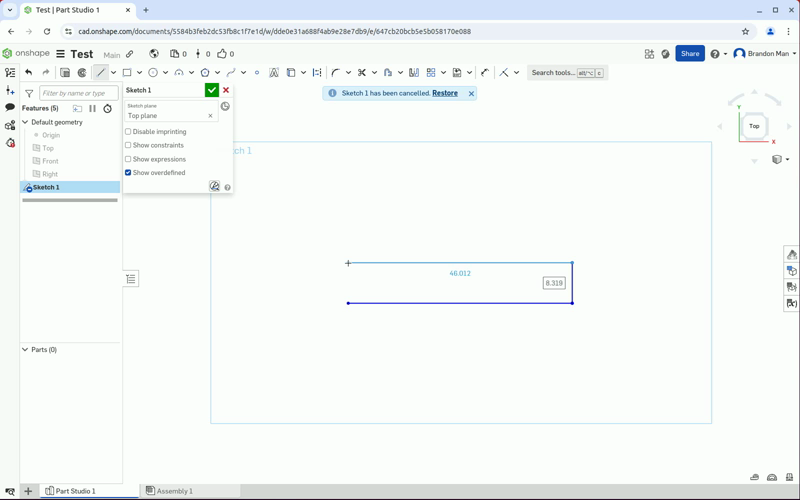
click(348, 262)
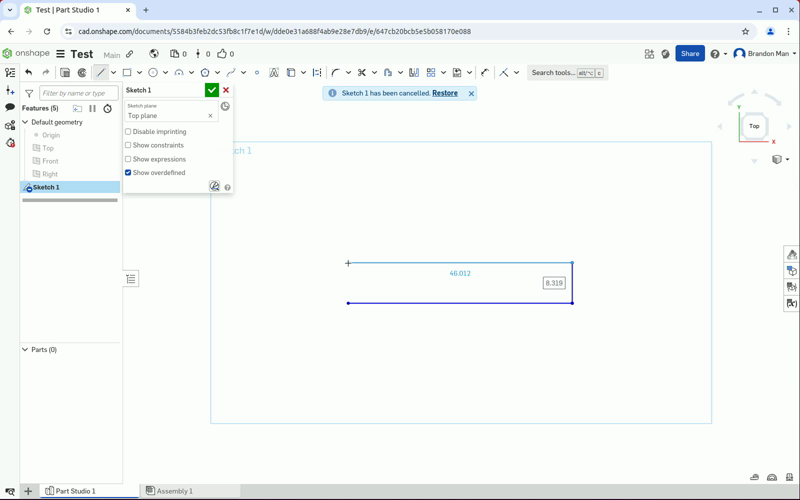
key_up(shift)
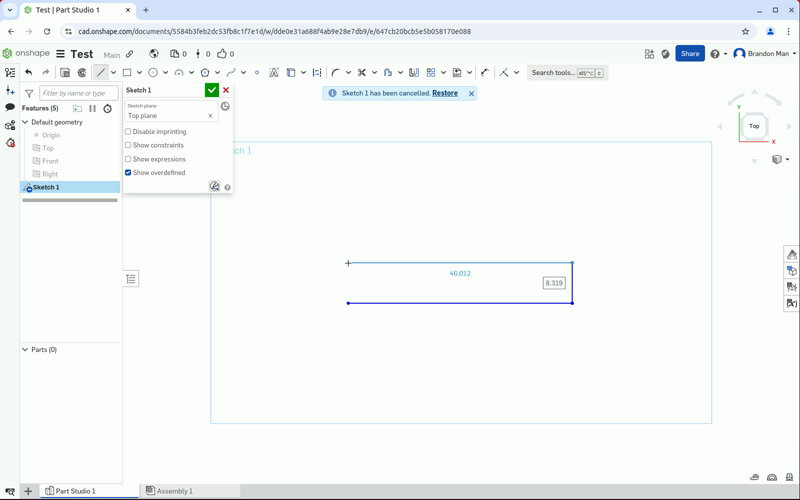
mouse_move(378, 262)
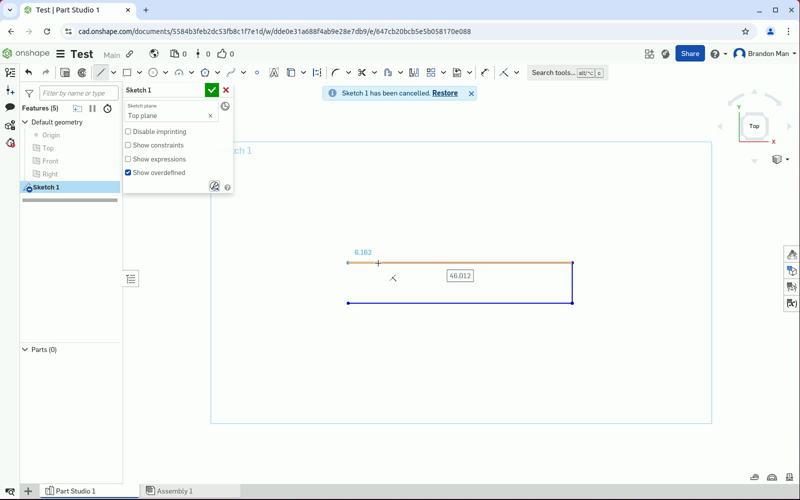
key_down(shift)
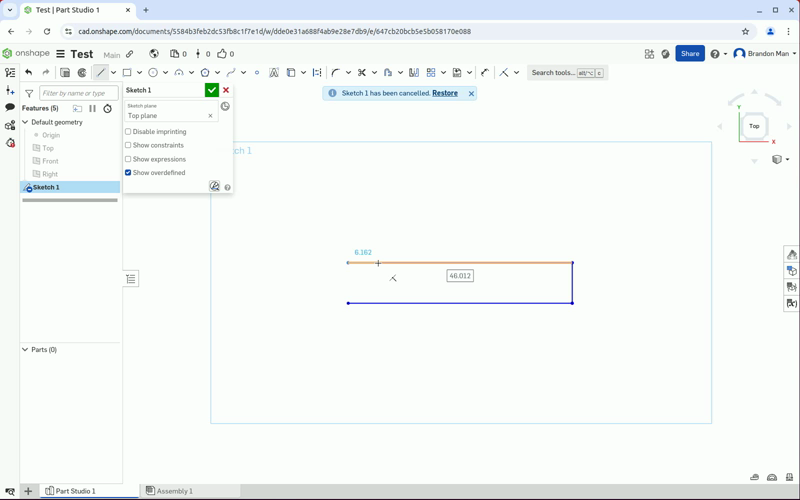
mouse_move(348, 303)
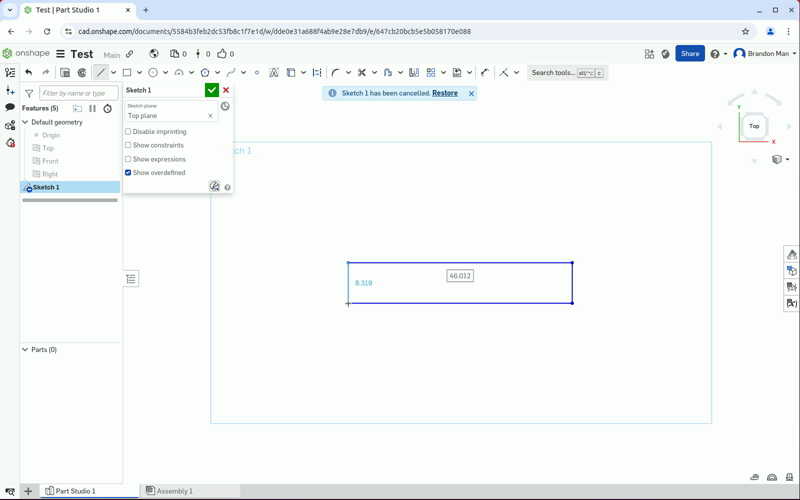
key_up(shift)
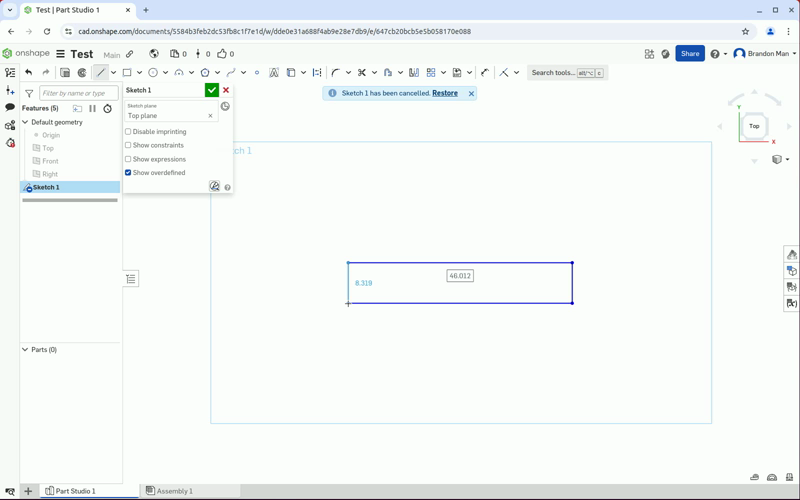
click(348, 303)
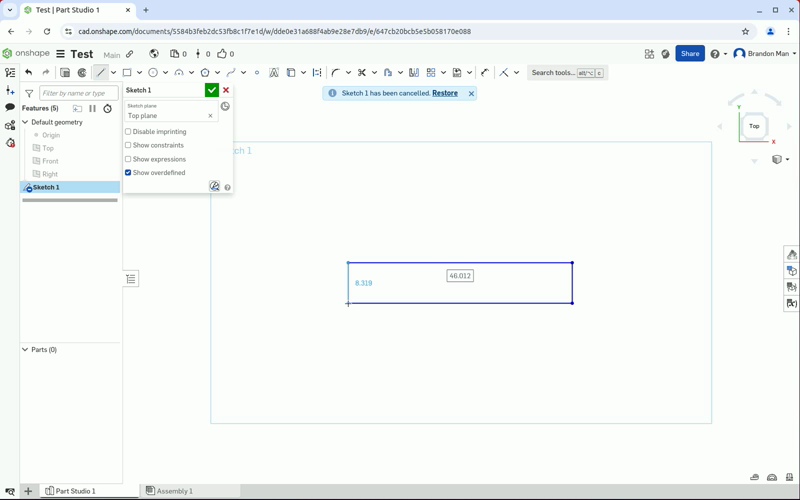
key(esc)
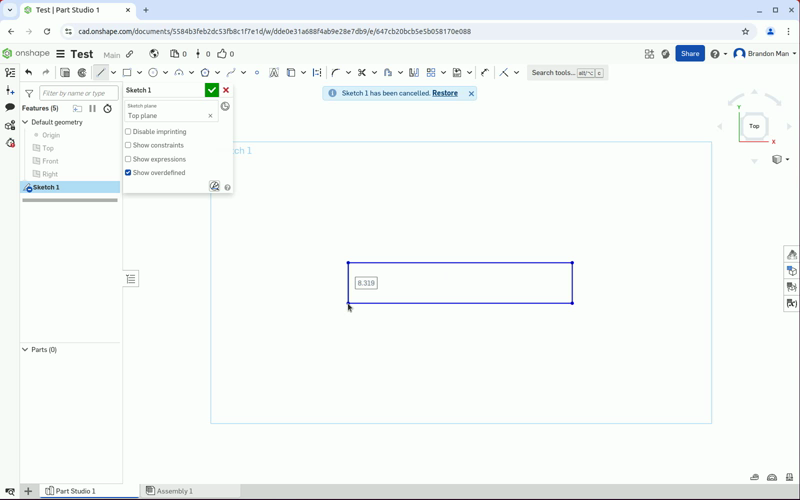
mouse_move(561, 280)
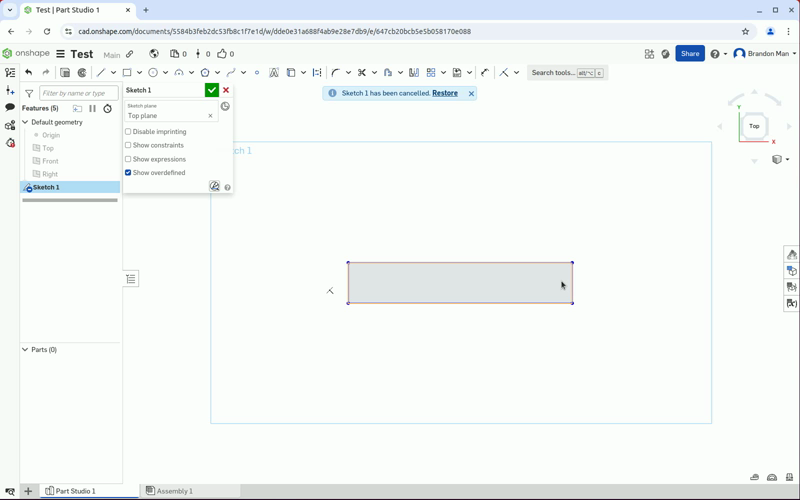
click(561, 280)
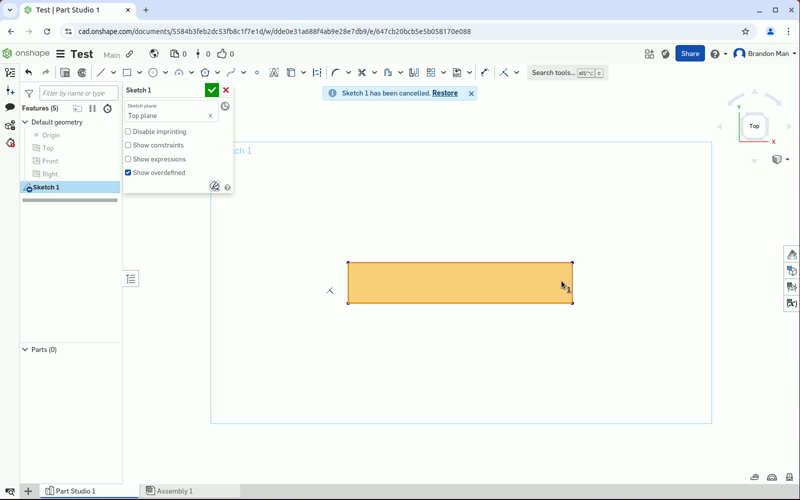
mouse_move(73, 352)
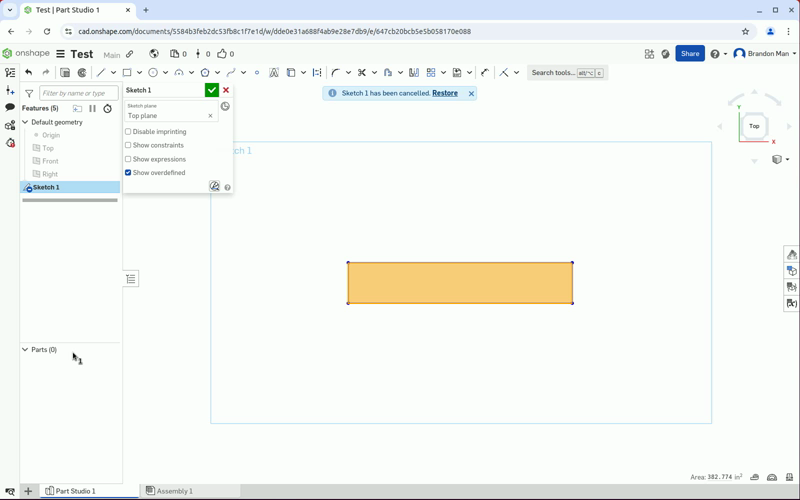
key(shift+y)
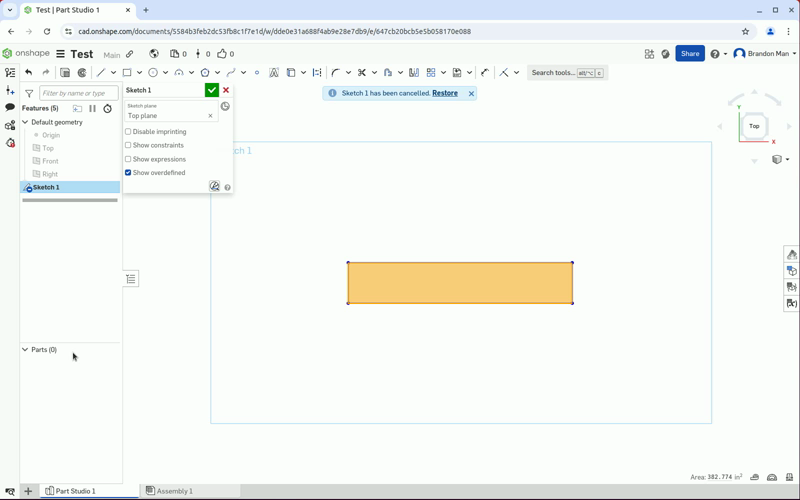
key(shift+e)
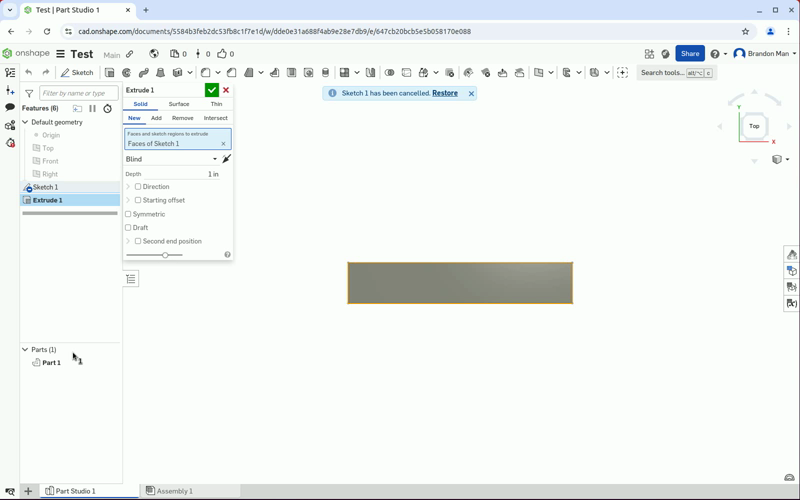
mouse_move(143, 106)
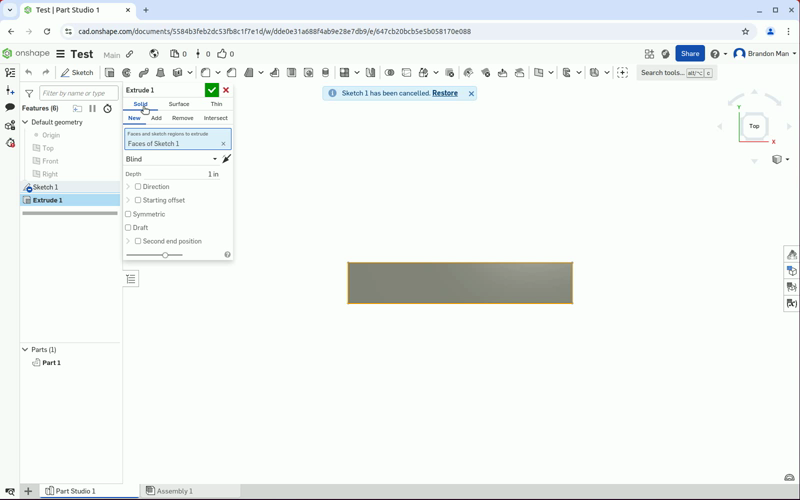
click(143, 106)
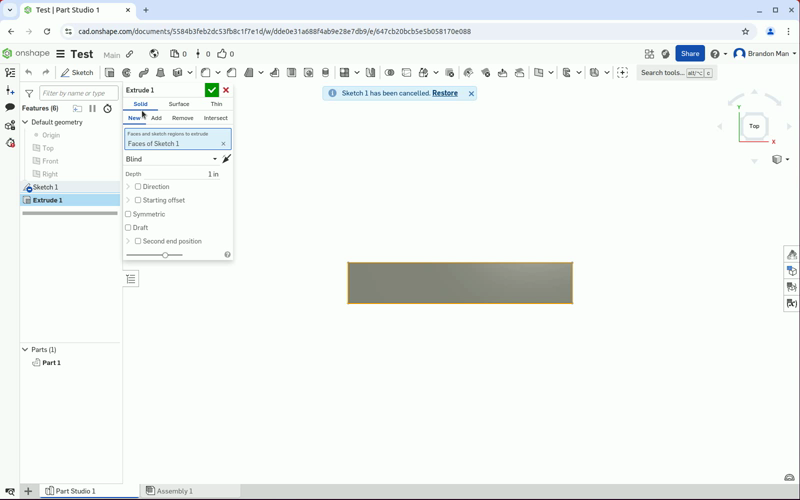
mouse_move(137, 120)
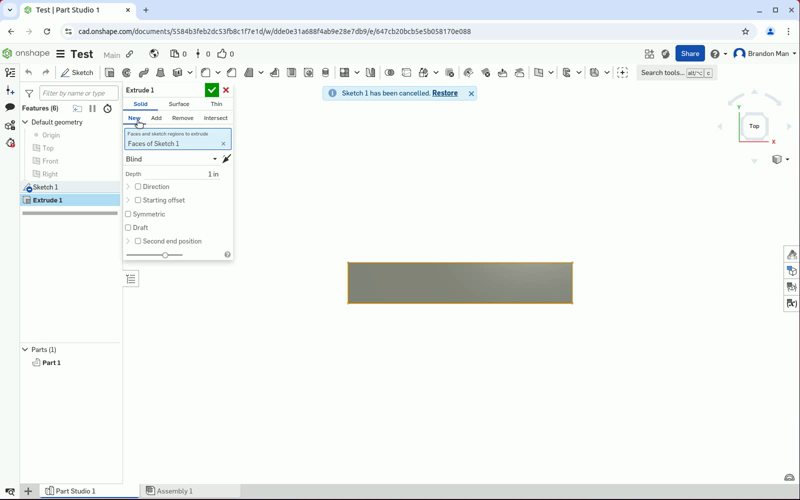
click(137, 120)
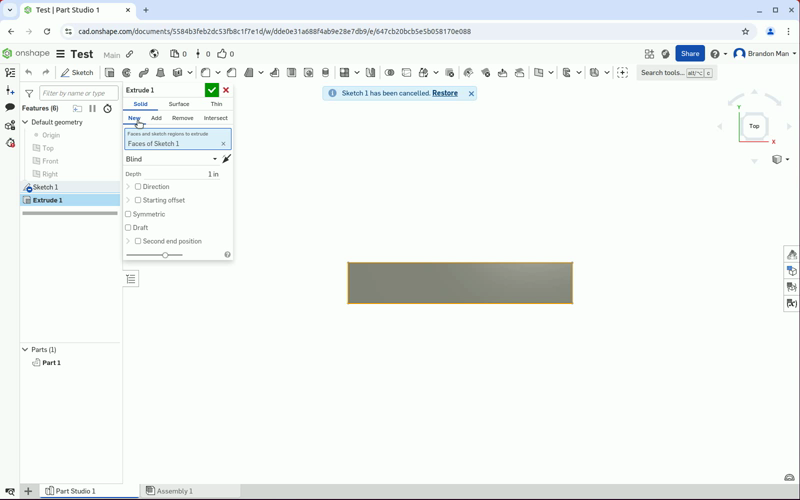
key(tab, 4)
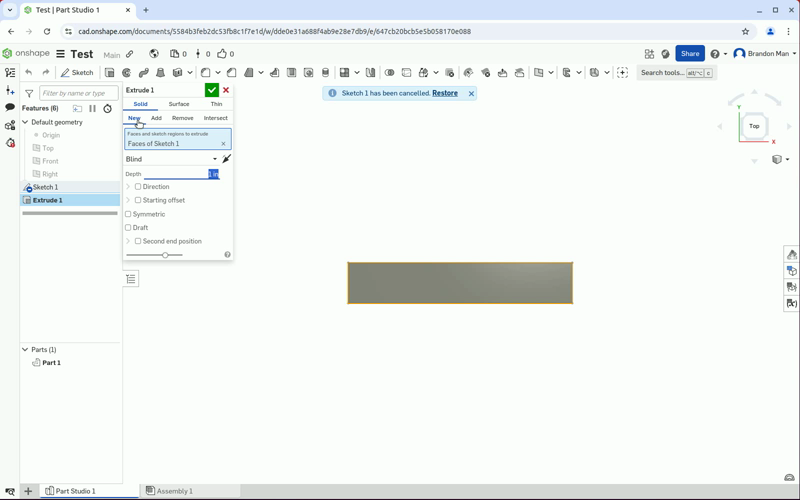
text(5.777)
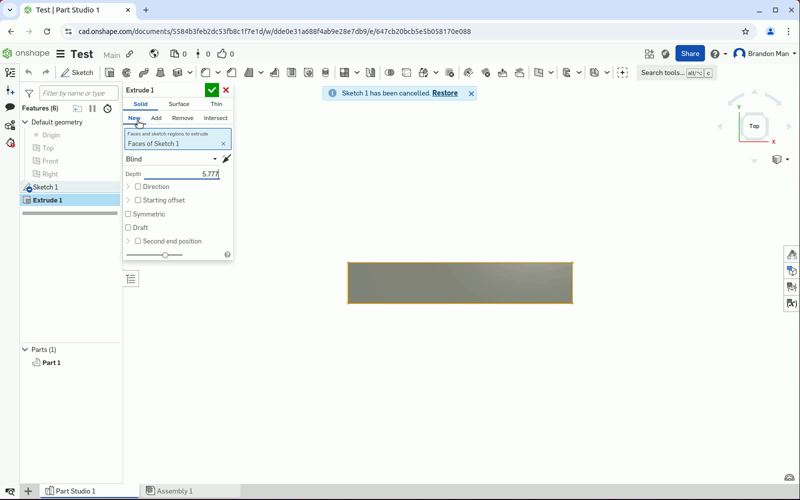
key(enter)
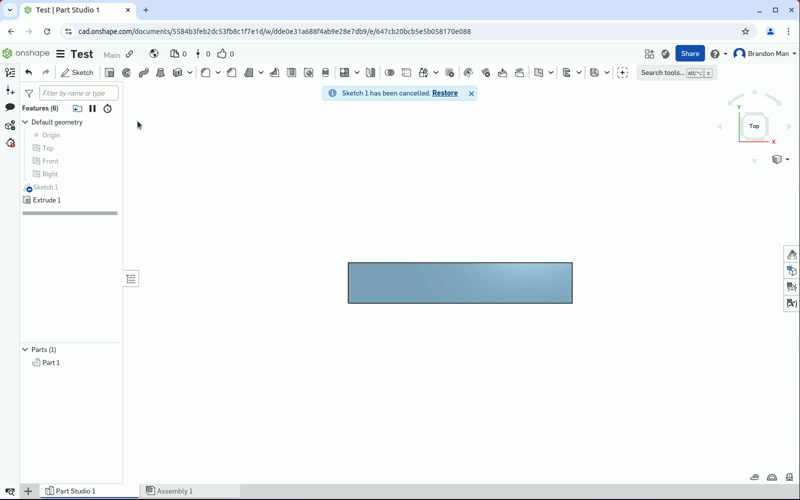
key(shift+h)
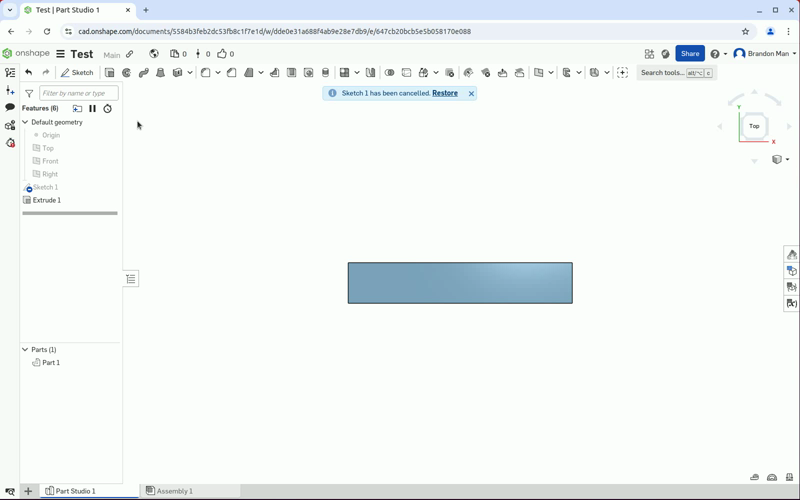
key(shift+h)
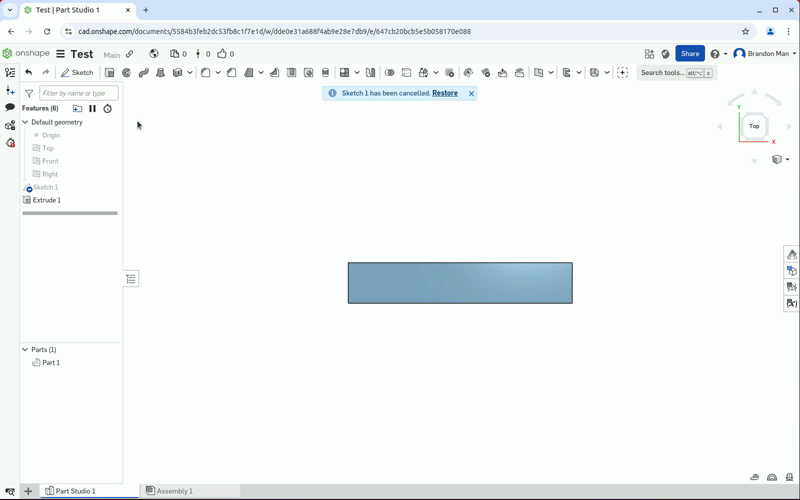
mouse_move(73, 189)
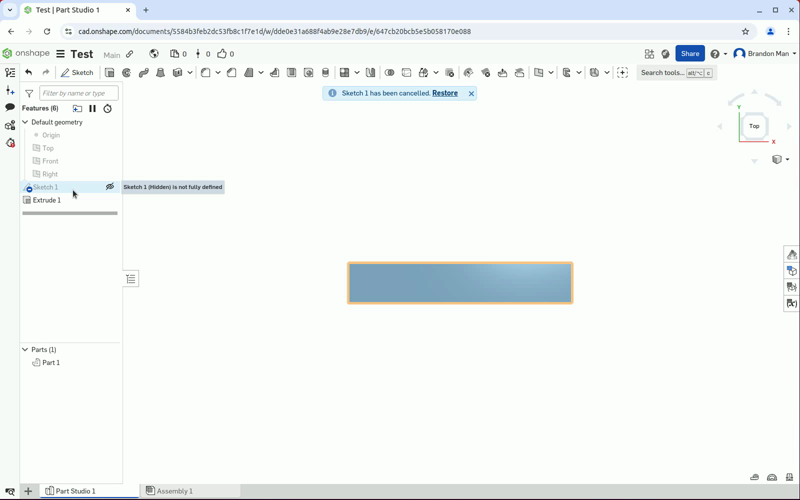
click(73, 189)
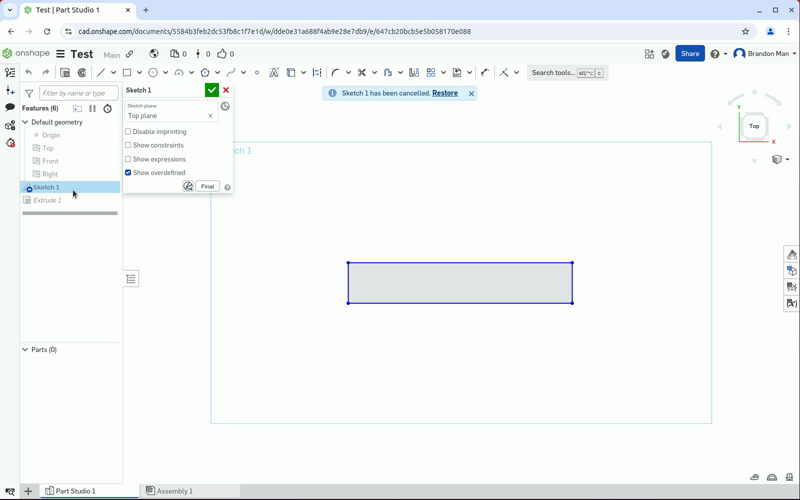
mouse_move(229, 92)
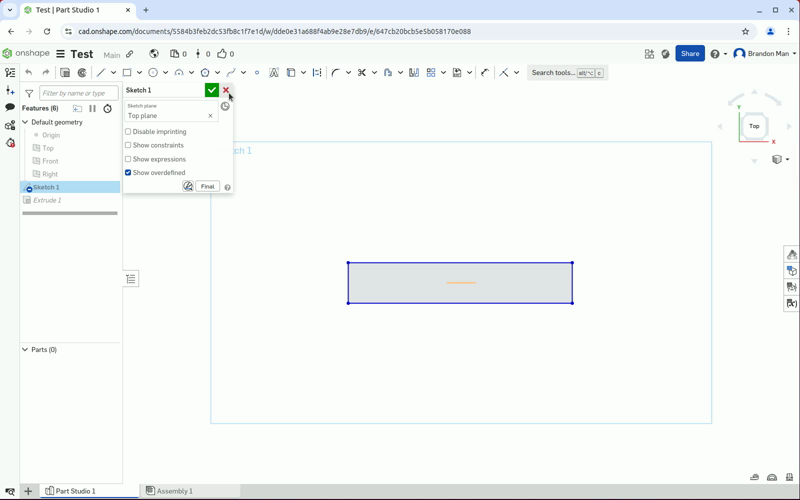
click(229, 92)
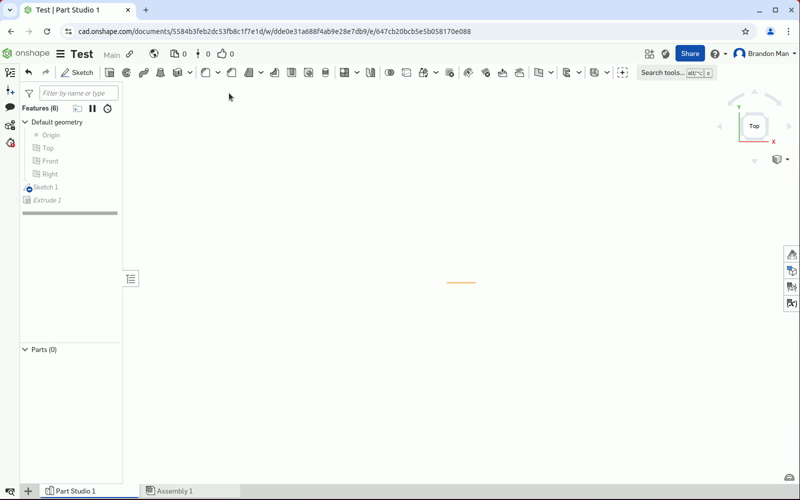
mouse_move(541, 75)
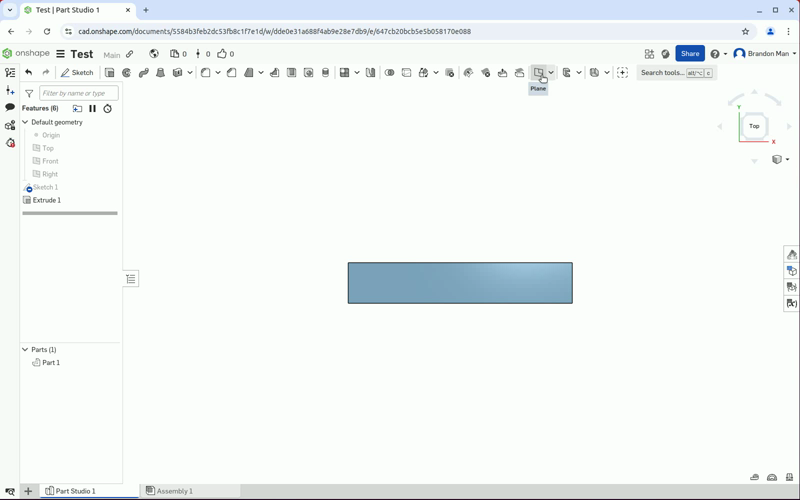
click(541, 75)
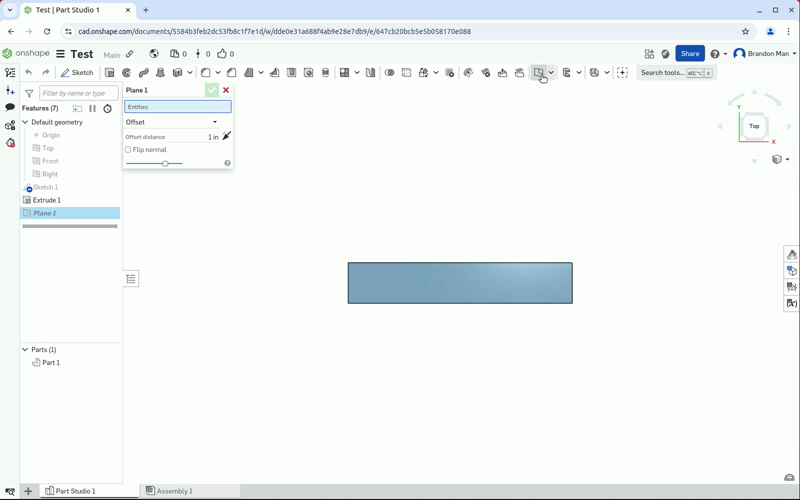
mouse_move(73, 150)
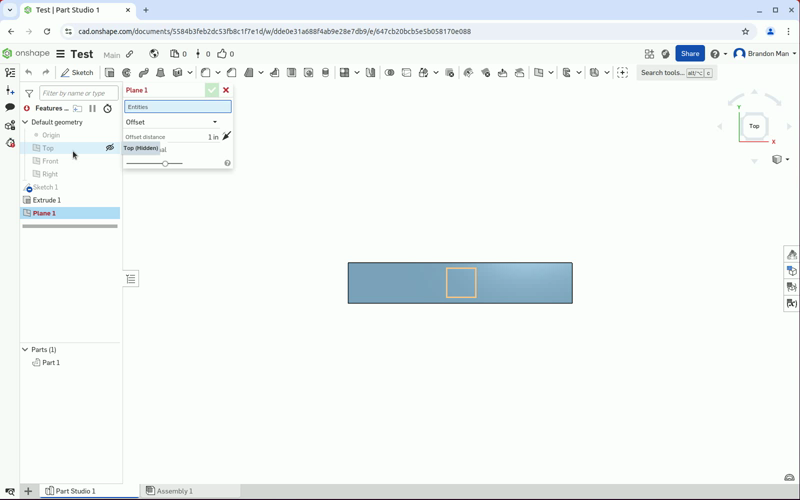
click(73, 150)
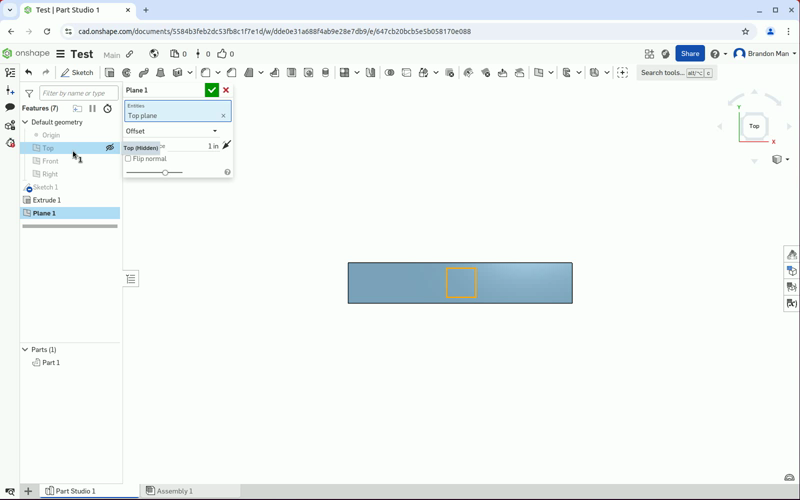
key(tab, 2)
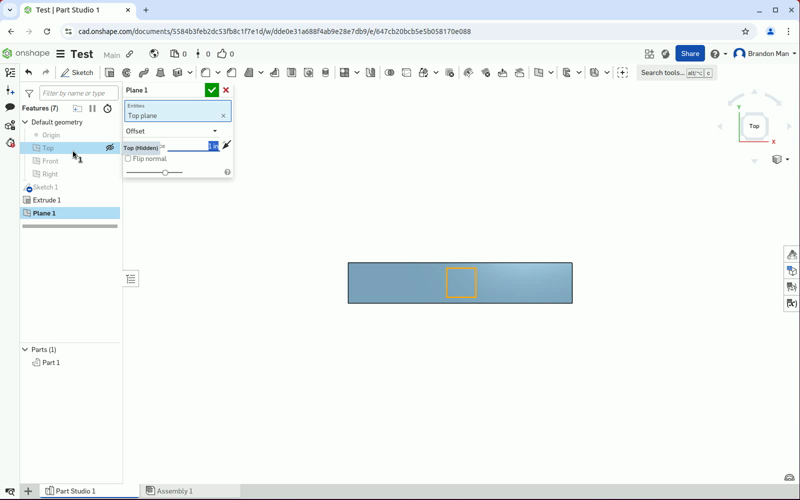
text(5.792)
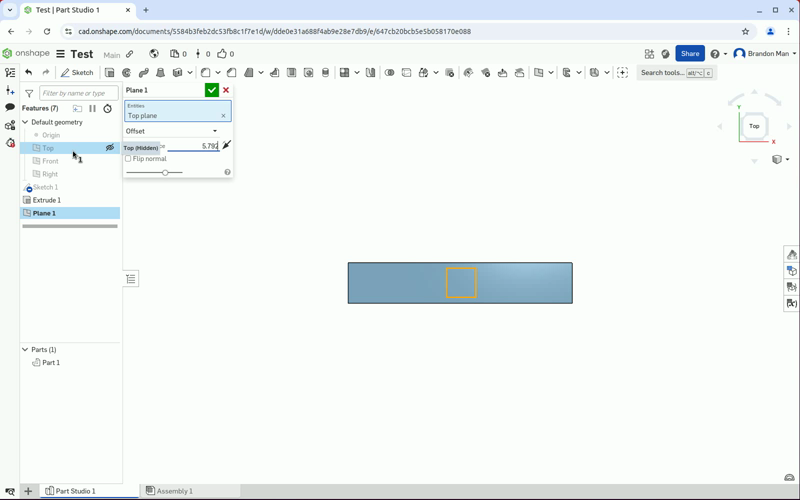
key(enter, 2)
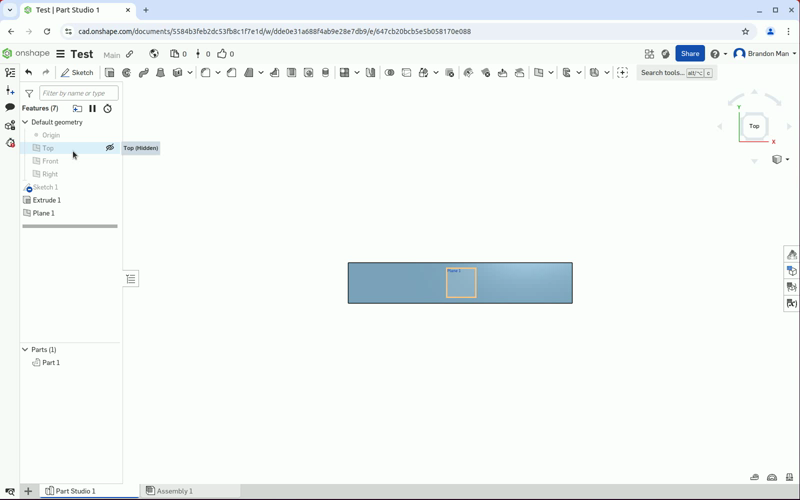
key(shift+s)
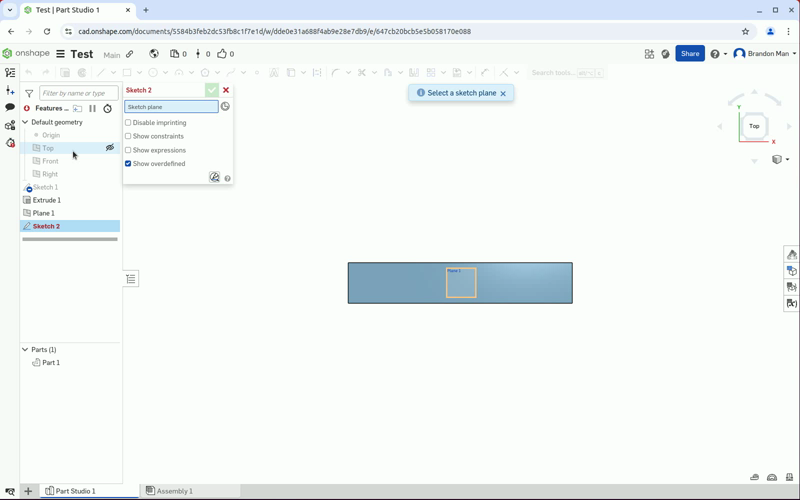
mouse_move(73, 215)
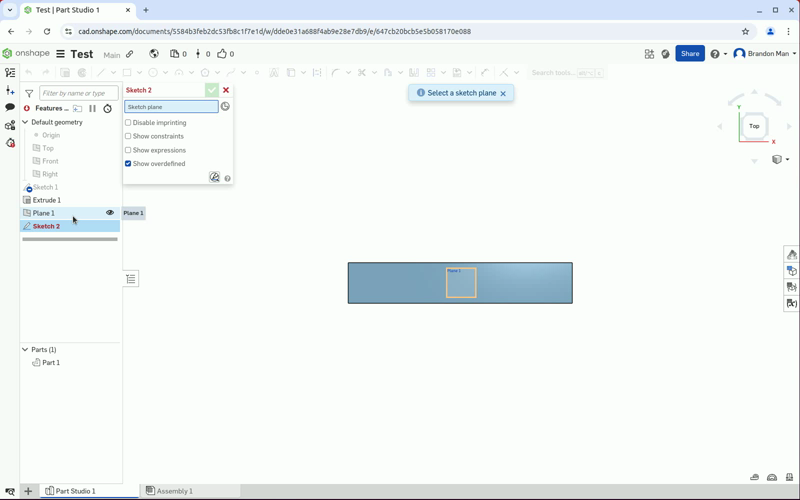
click(73, 215)
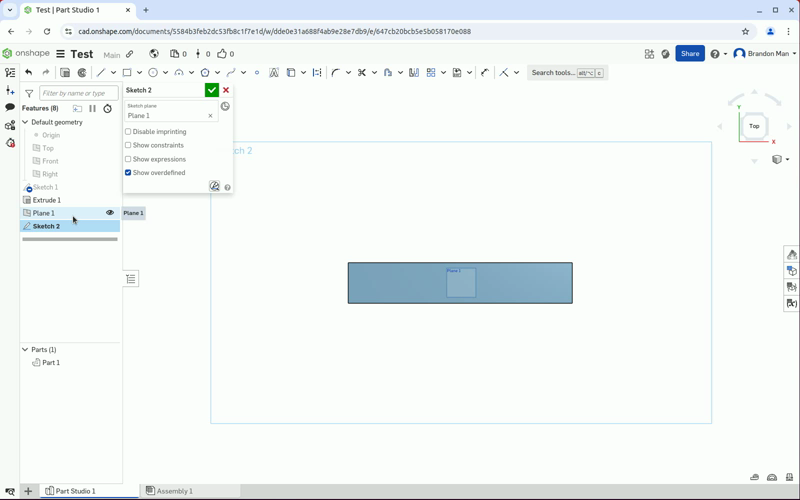
mouse_move(73, 352)
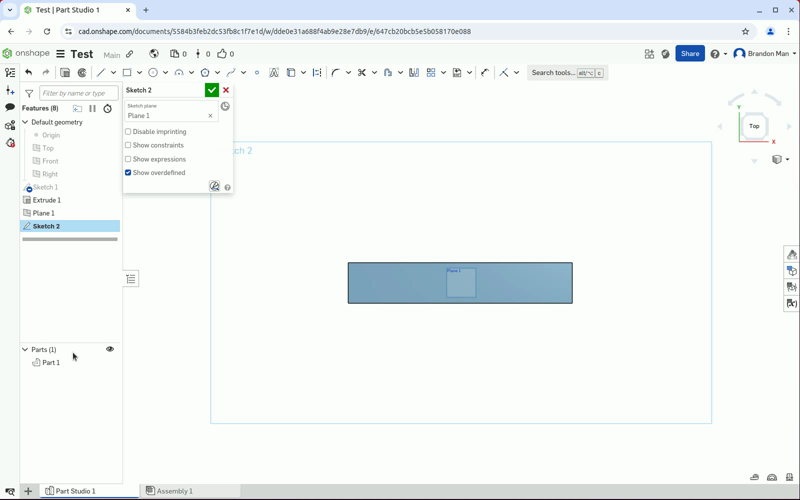
key(y)
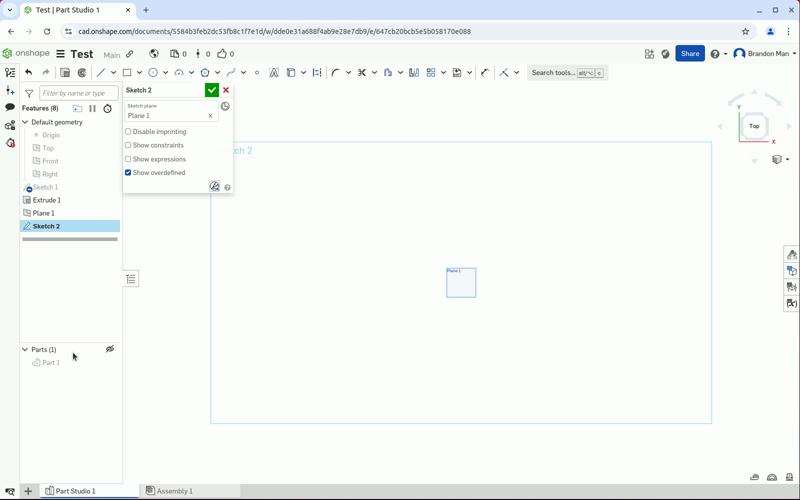
key(l)
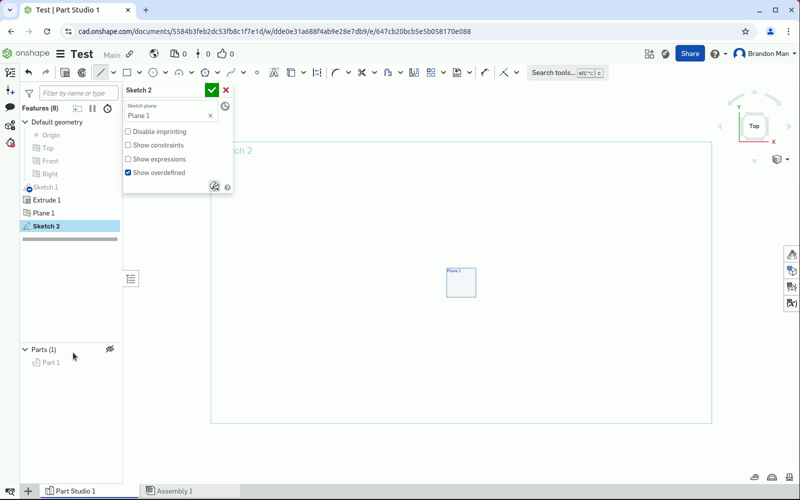
key_down(shift)
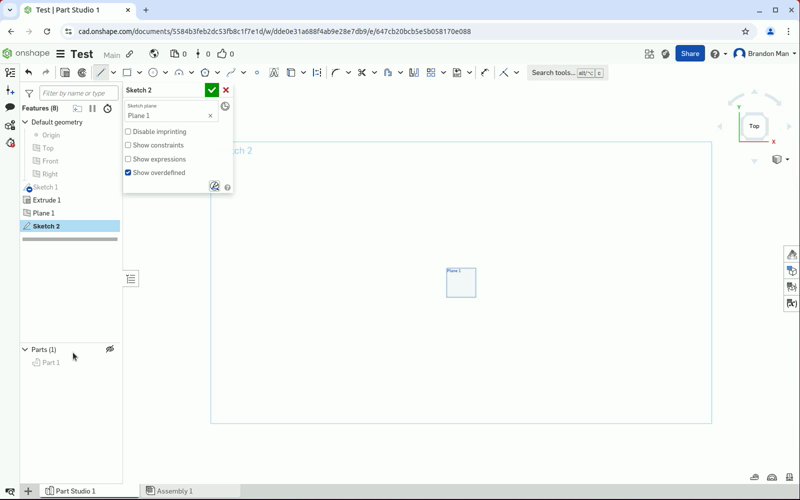
mouse_move(348, 303)
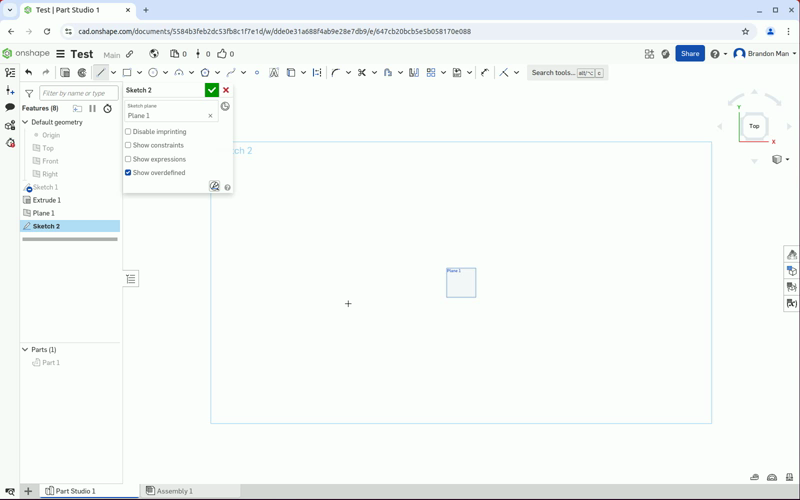
click(348, 303)
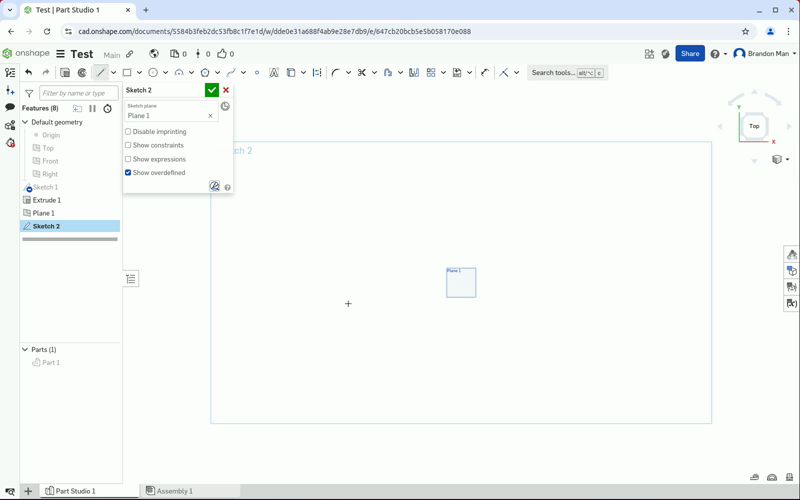
key_up(shift)
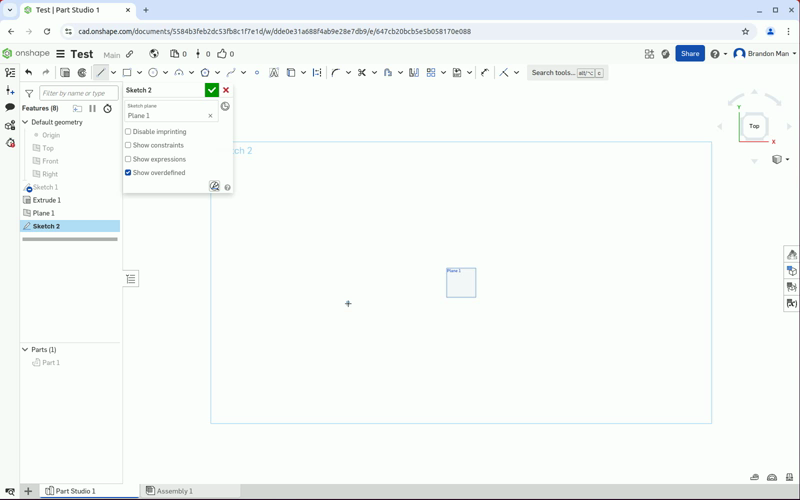
key_down(shift)
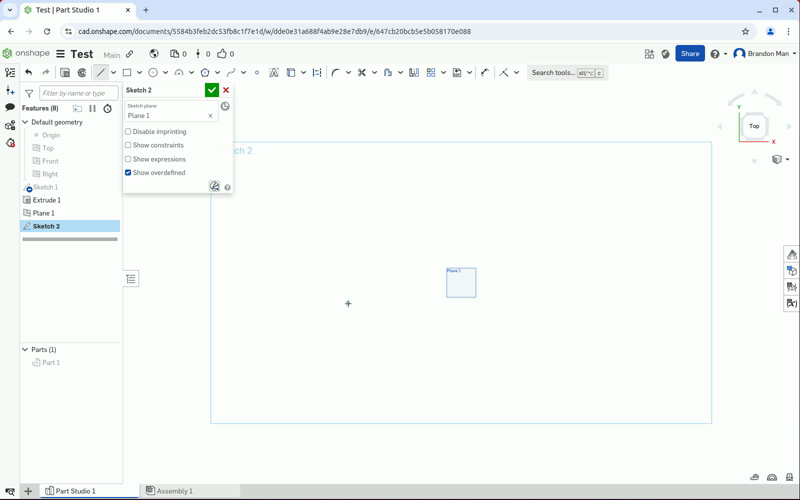
mouse_move(458, 303)
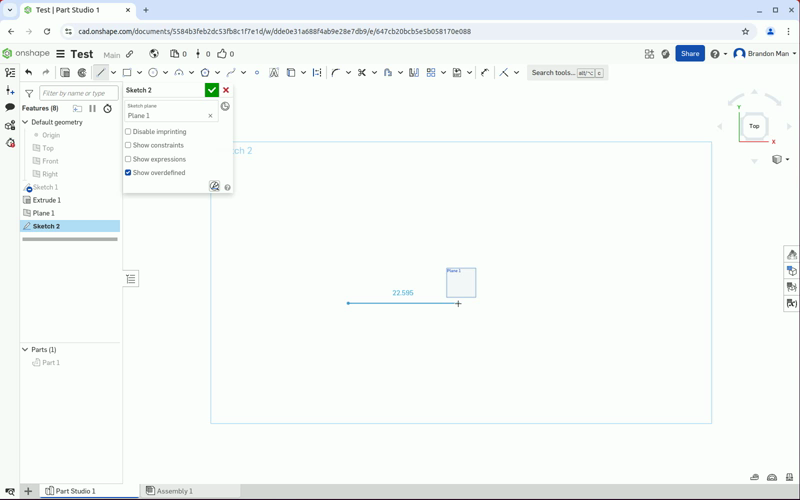
click(458, 303)
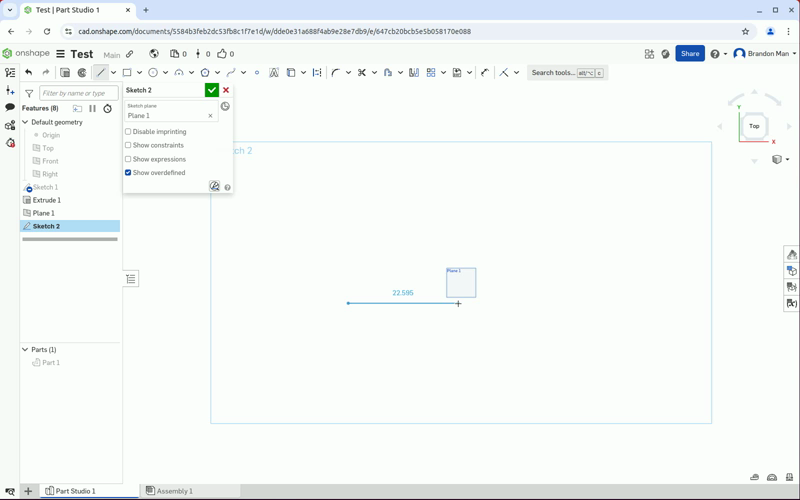
key_up(shift)
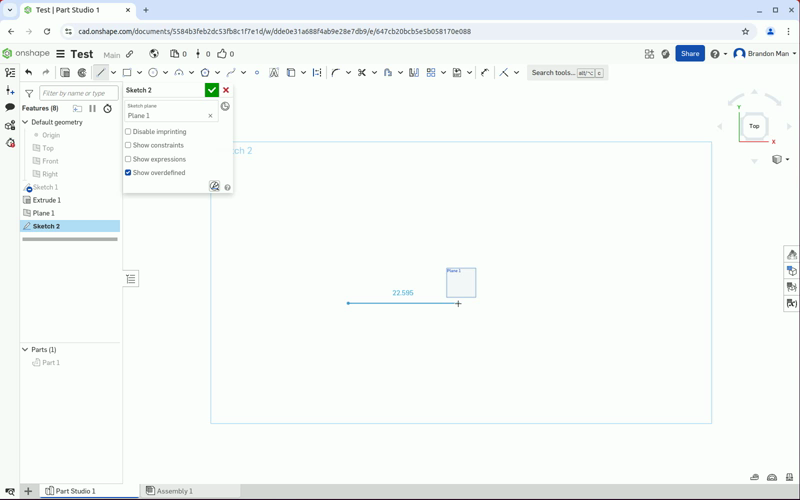
key_down(shift)
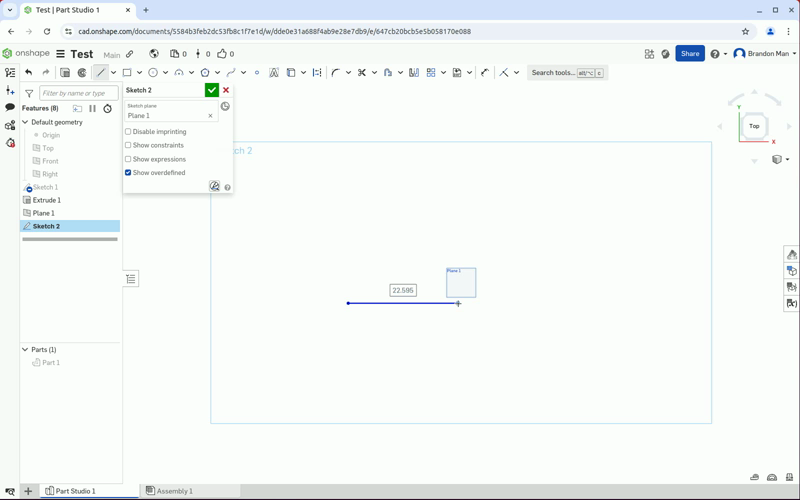
mouse_move(488, 303)
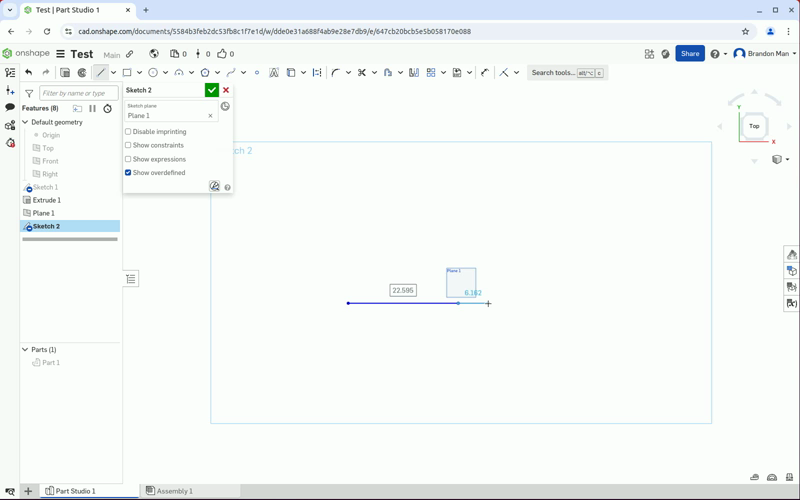
mouse_move(458, 263)
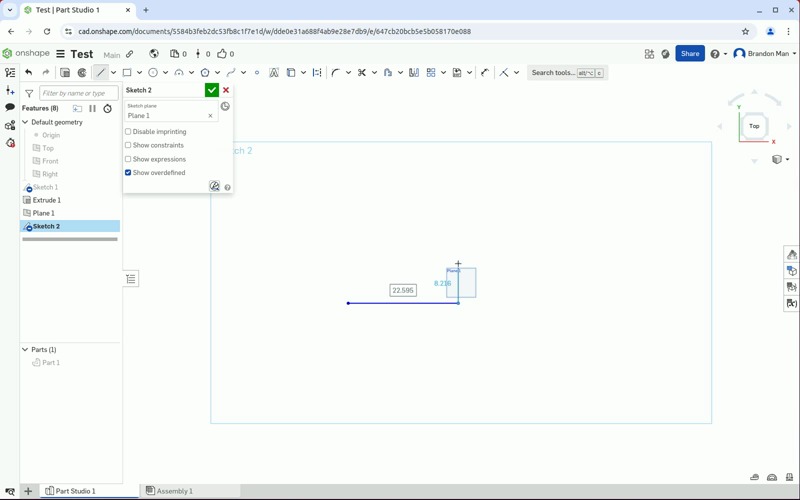
click(458, 263)
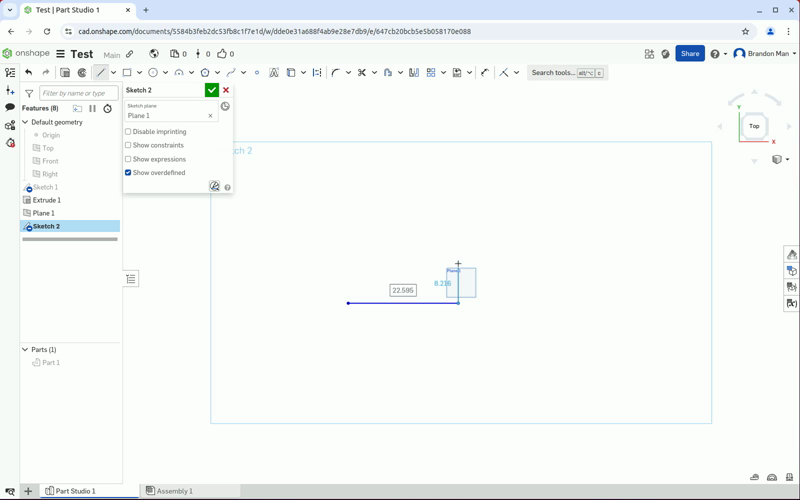
key_up(shift)
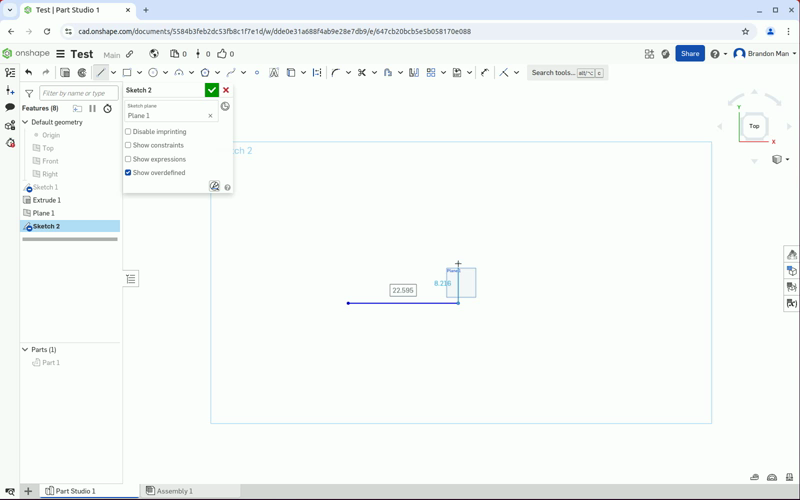
key_down(shift)
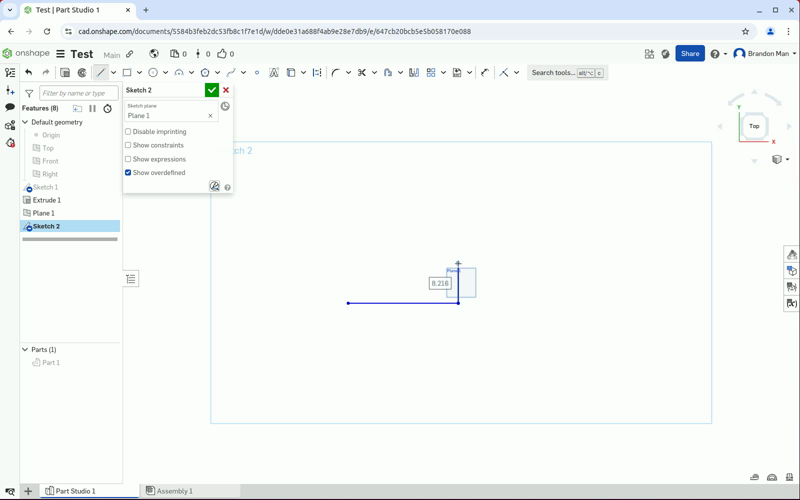
mouse_move(348, 263)
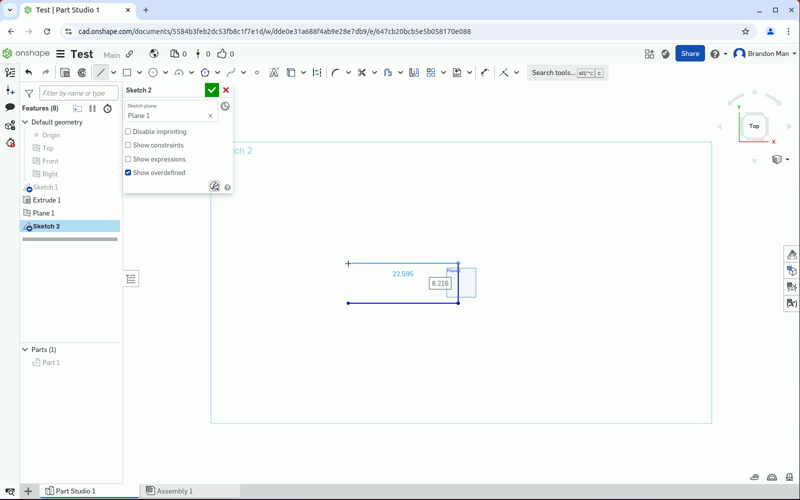
click(348, 263)
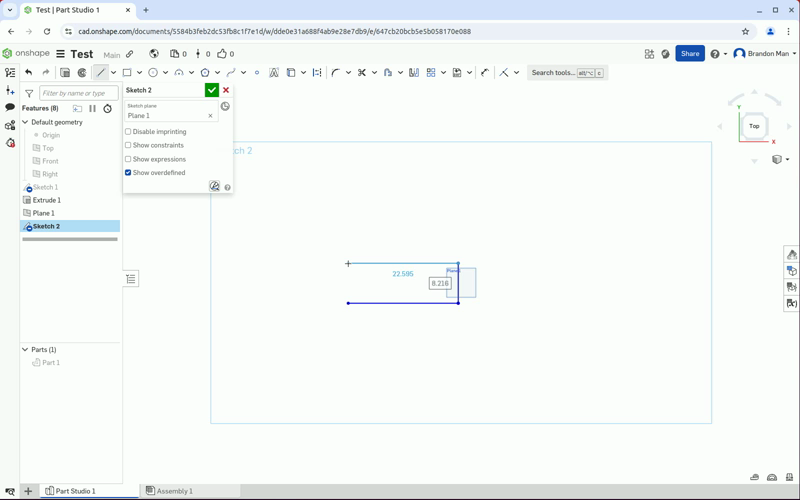
key_up(shift)
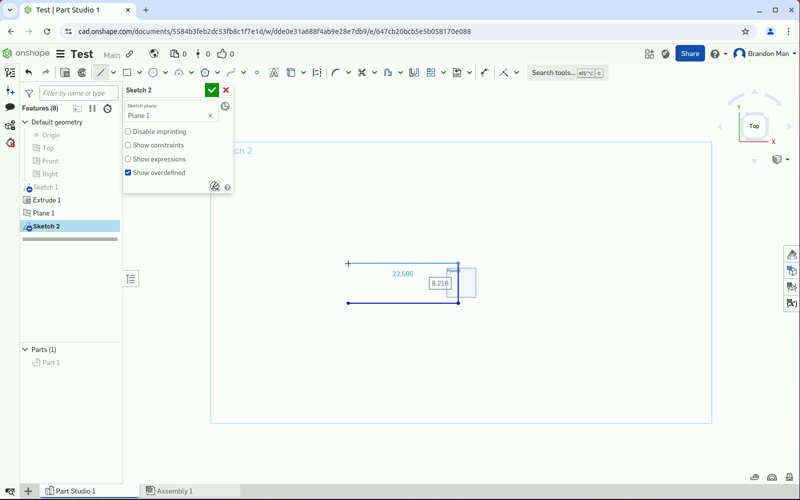
mouse_move(378, 263)
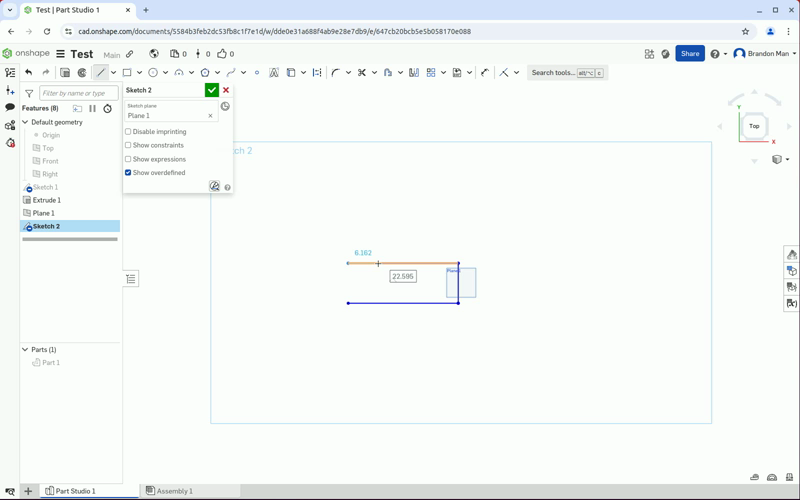
key_down(shift)
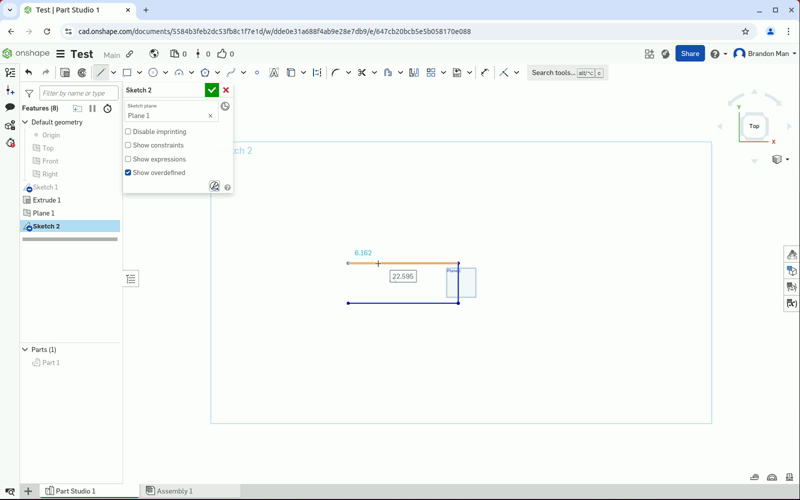
mouse_move(348, 303)
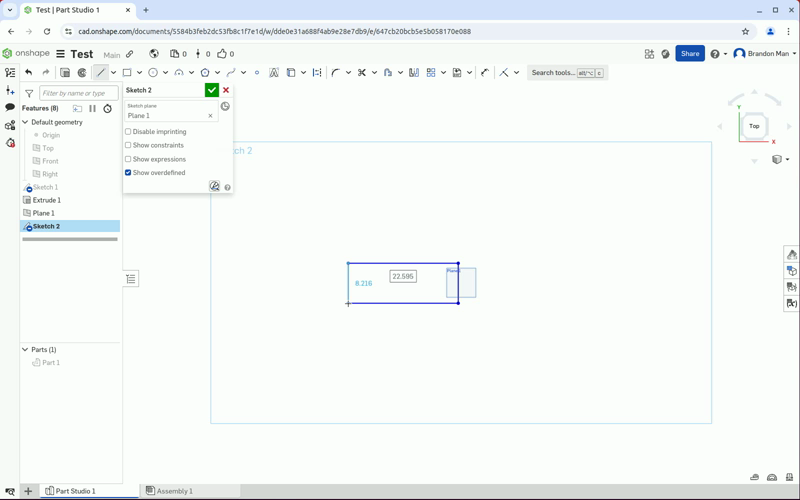
key_up(shift)
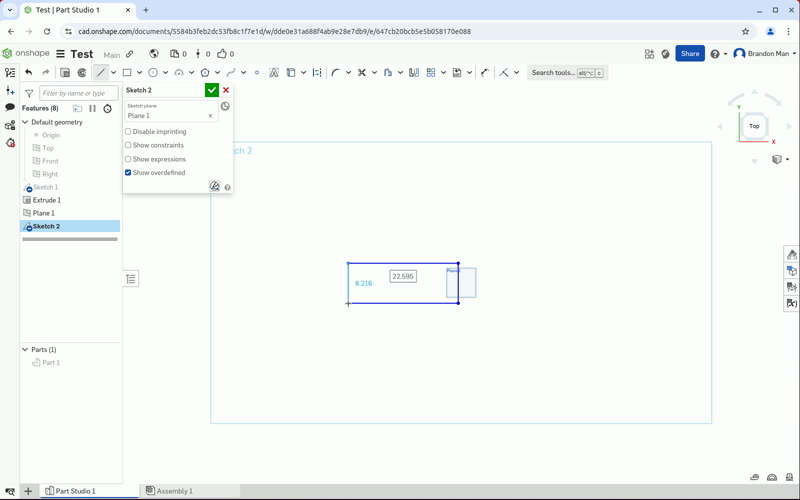
click(348, 303)
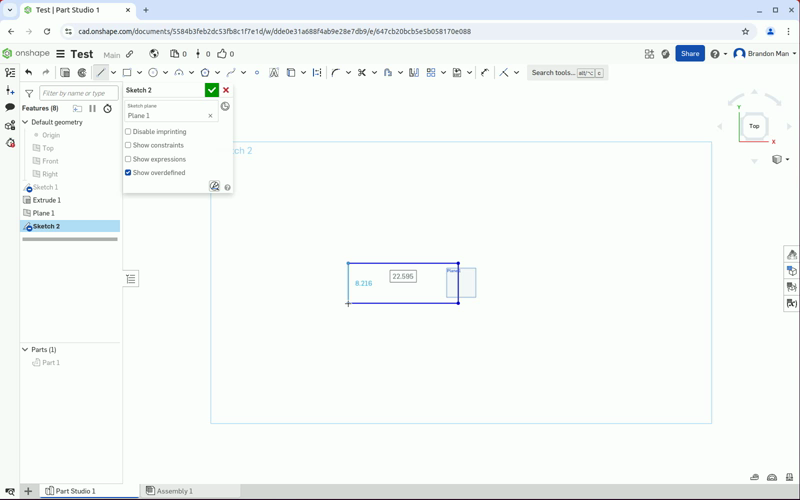
key(esc)
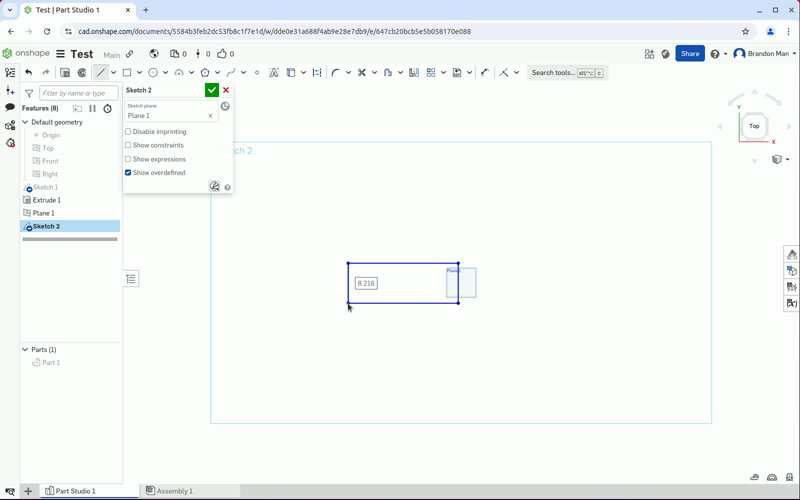
mouse_move(374, 282)
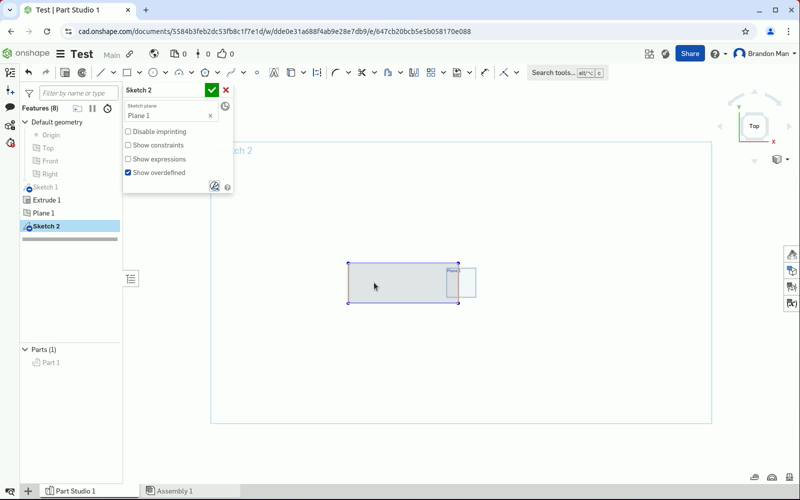
click(374, 282)
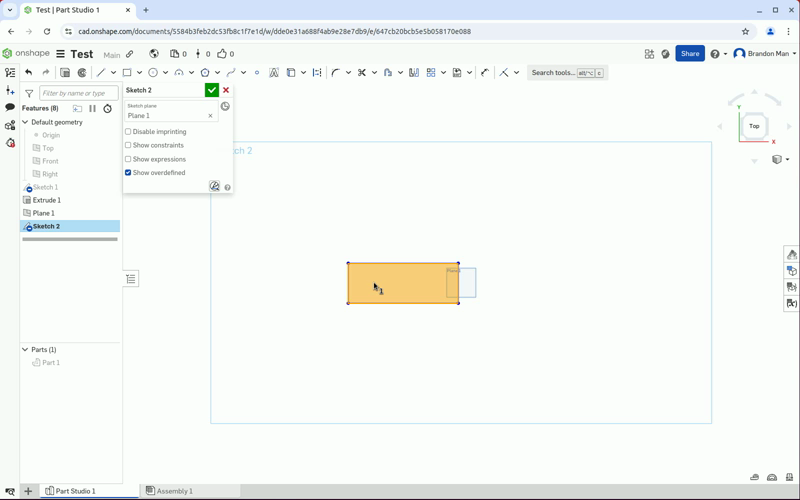
mouse_move(73, 352)
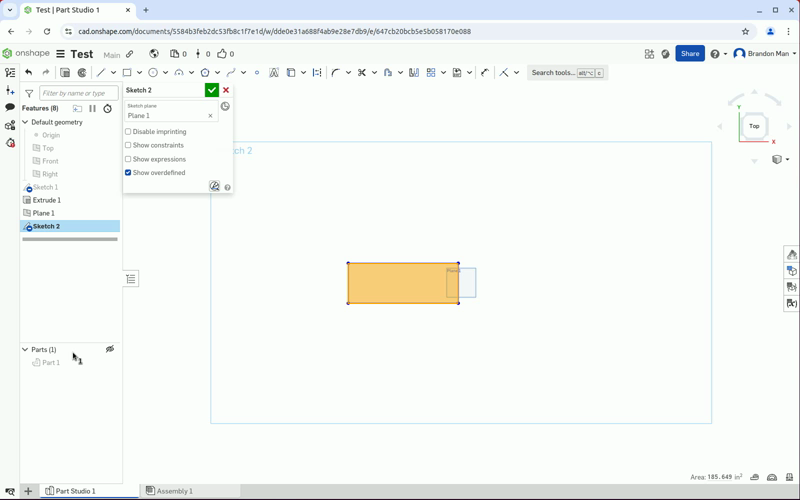
key(shift+y)
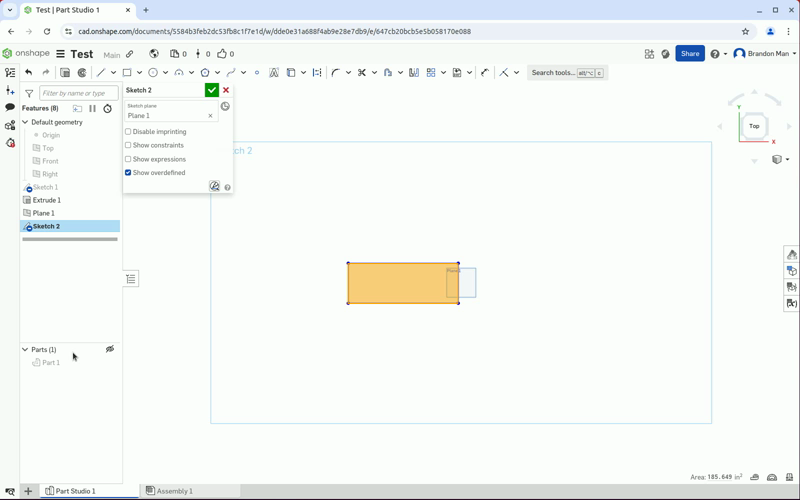
key(shift+e)
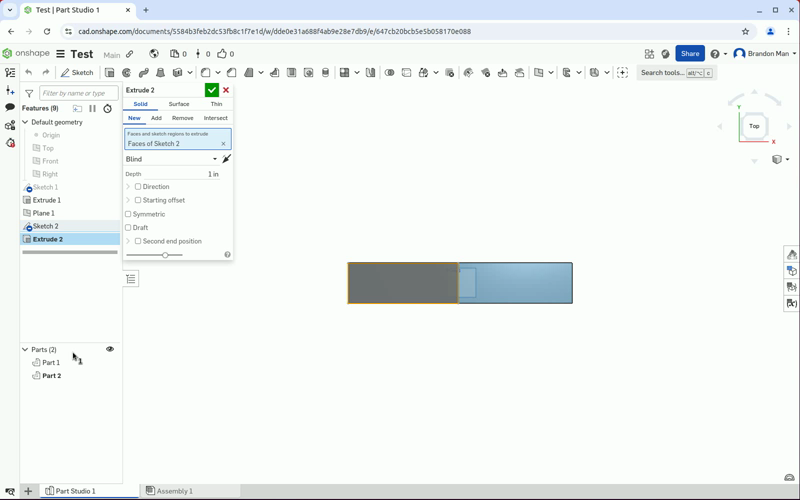
mouse_move(143, 106)
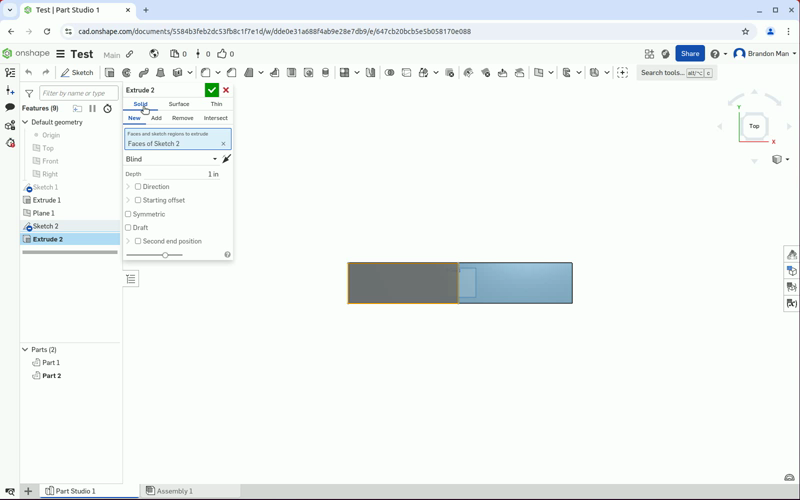
click(143, 106)
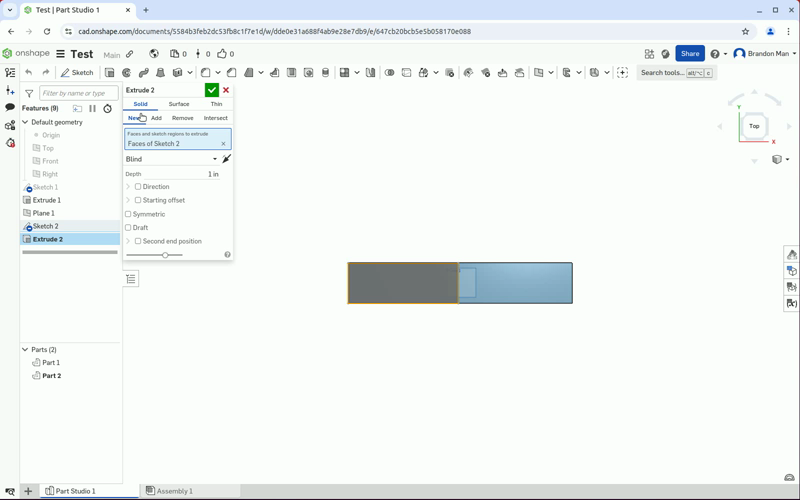
mouse_move(137, 120)
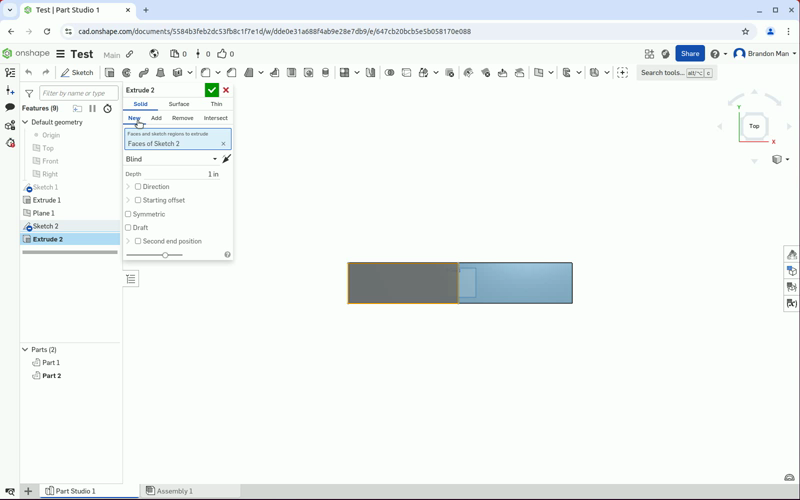
click(137, 120)
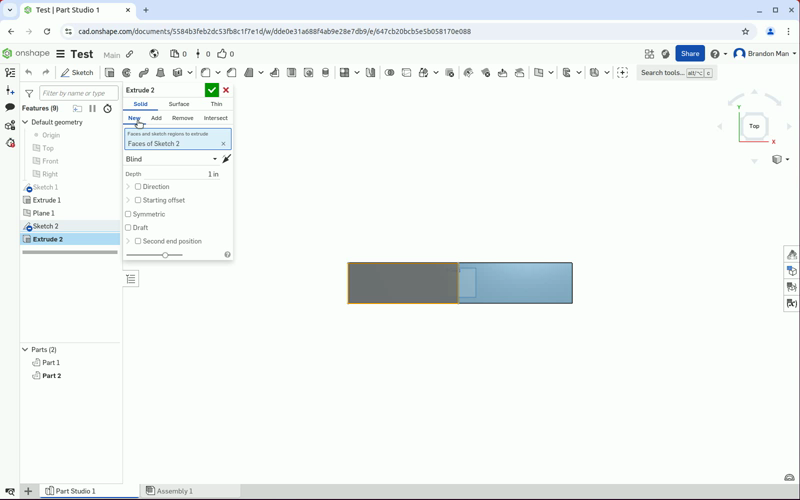
key(tab, 4)
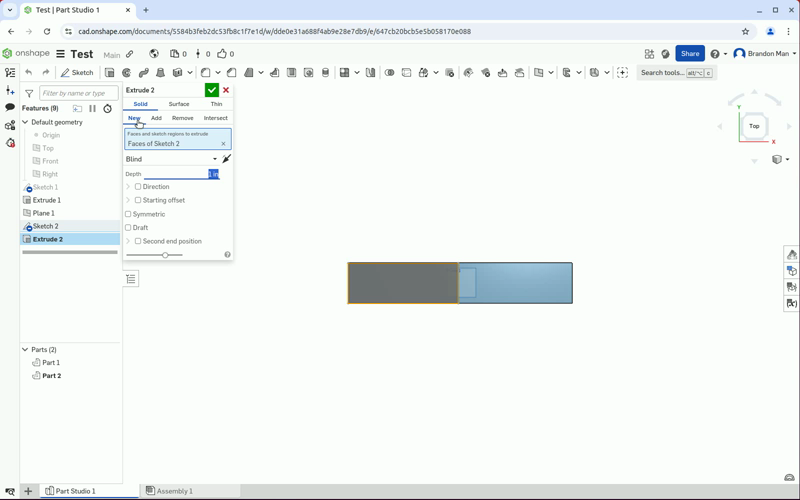
text(7.221)
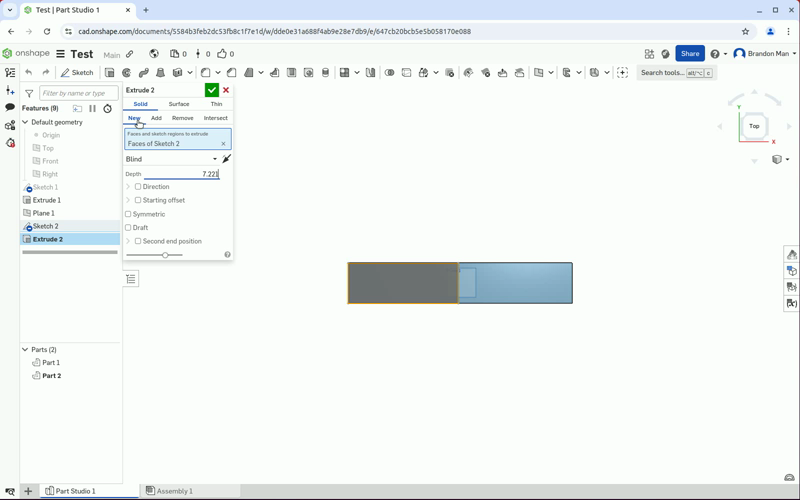
key(enter)
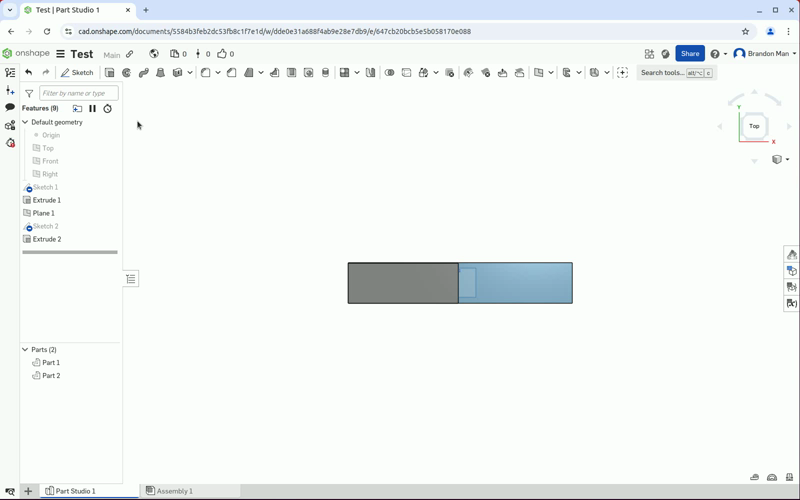
key(shift+h)
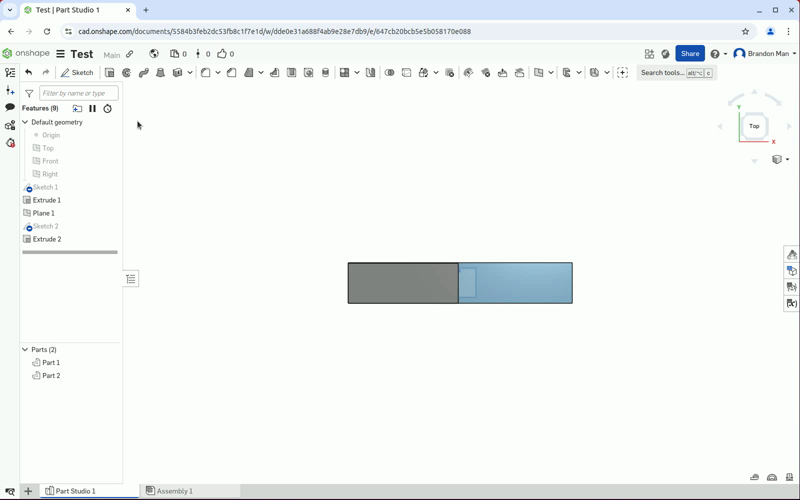
key(shift+h)
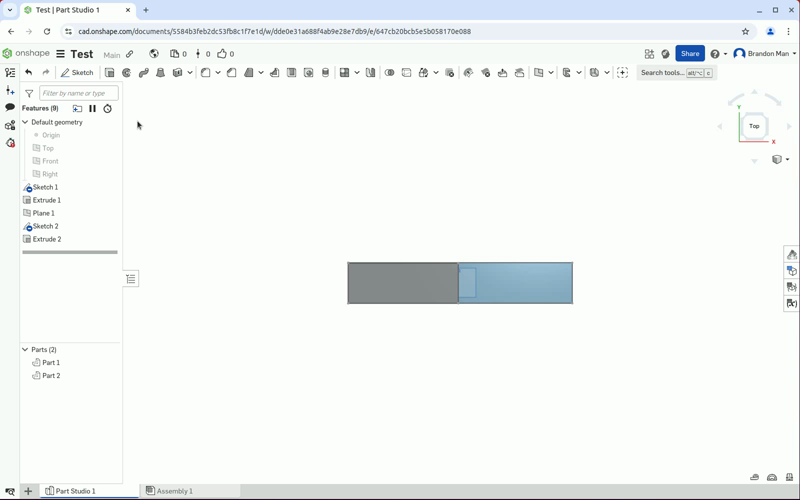
key(shift+7)
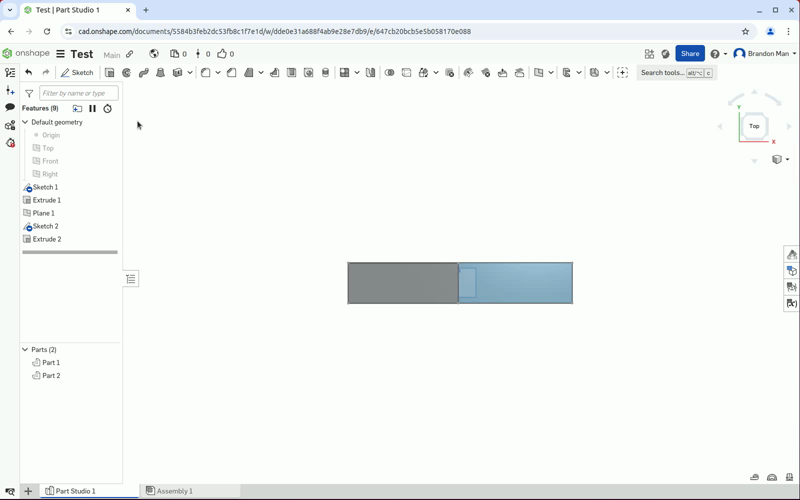
key(up, 3)
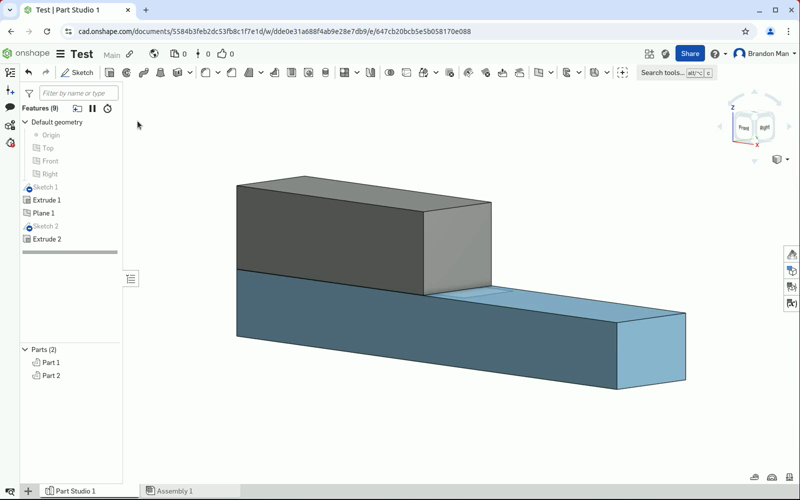
key(left, 3)
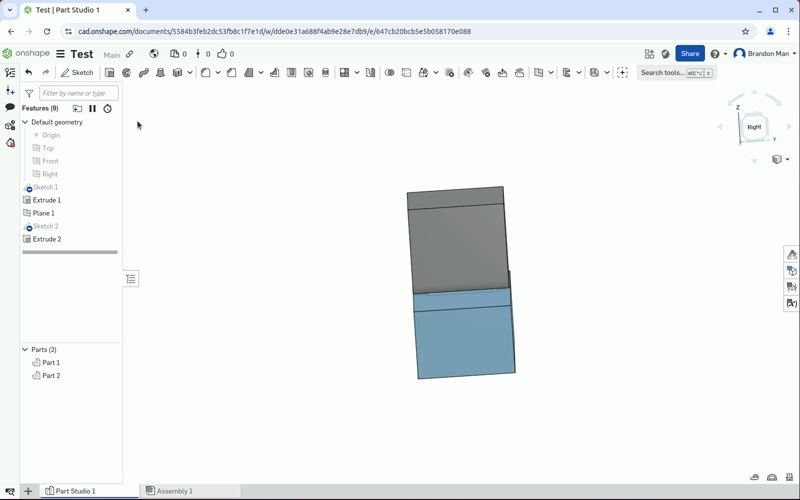
key(right, 3)
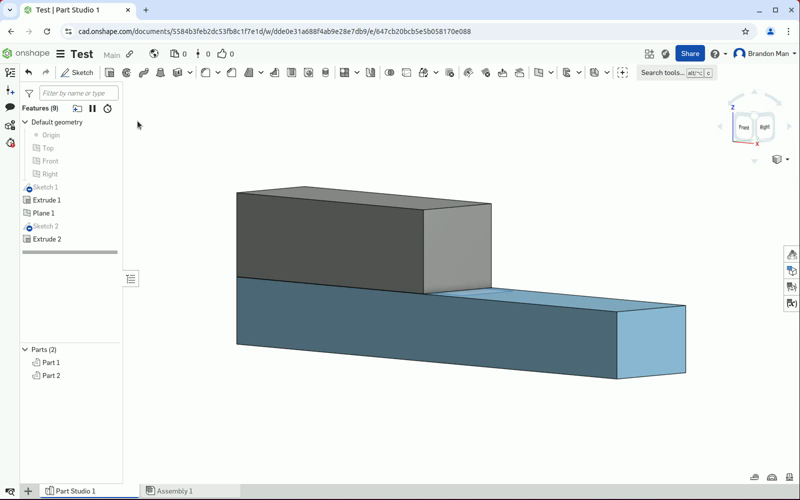
key(down, 3)
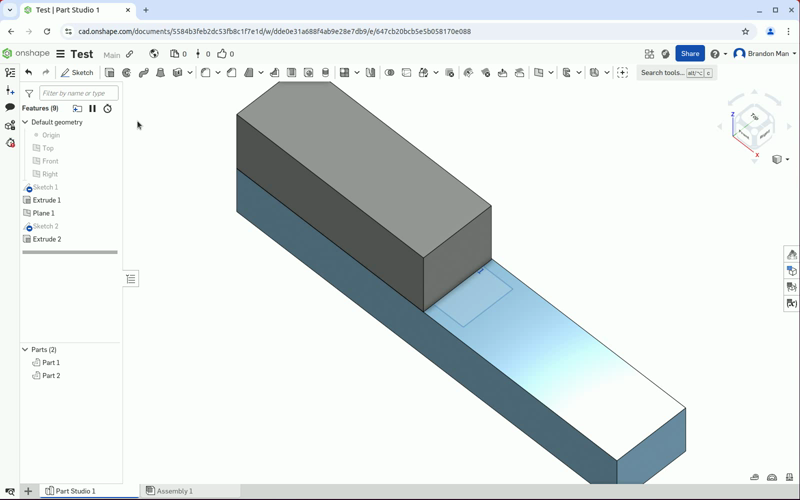
mouse_move(73, 189)
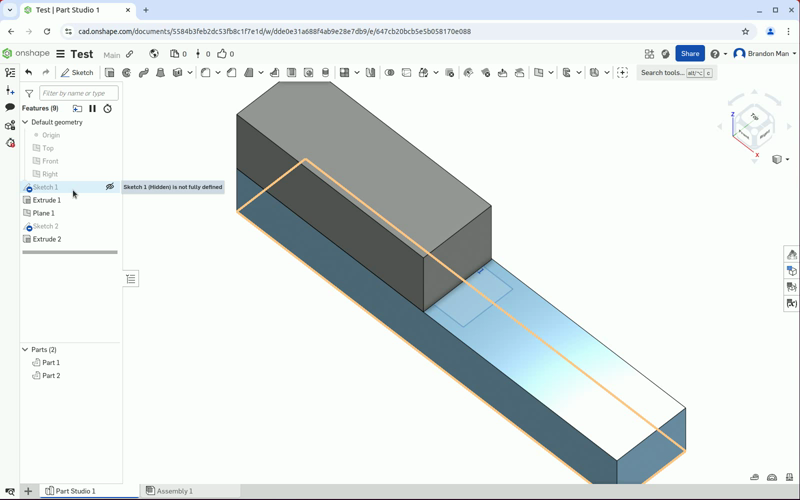
click(73, 189)